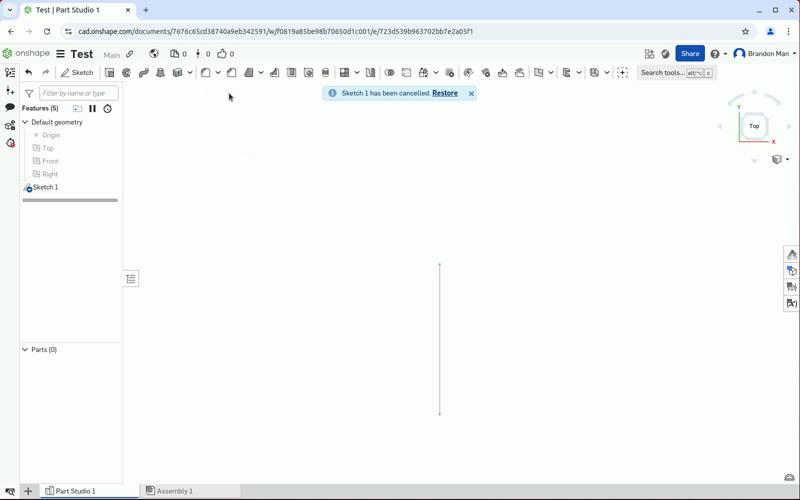
key(shift+h)
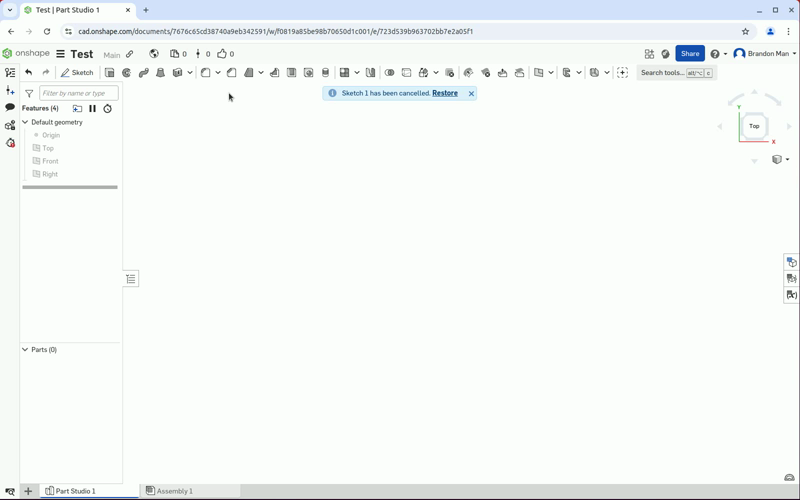
mouse_move(73, 352)
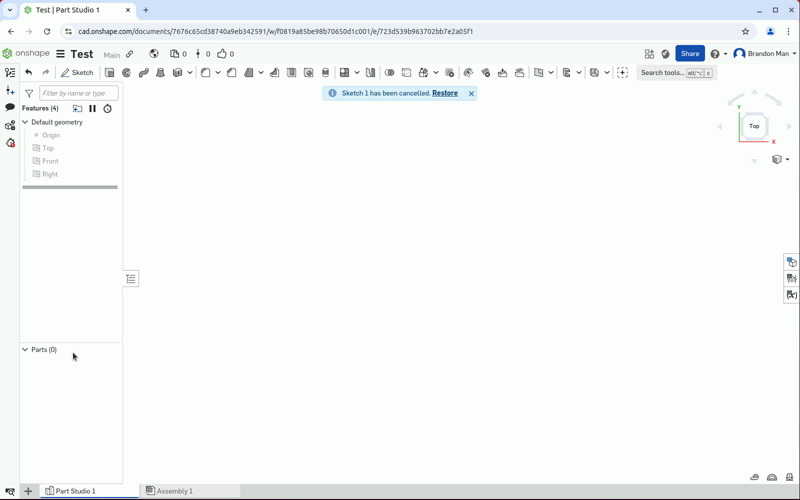
key(y)
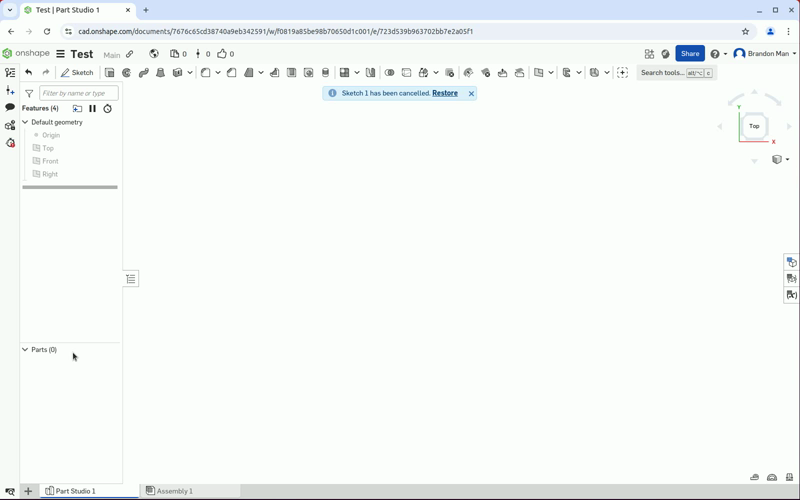
key(shift+p)
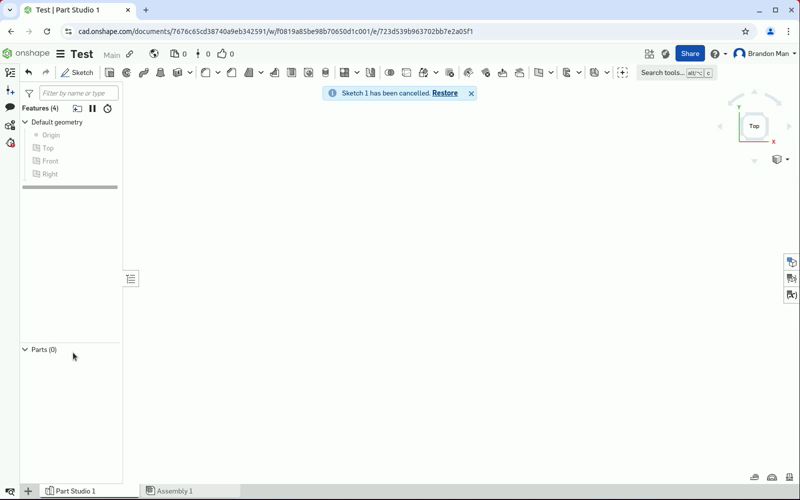
key(space)
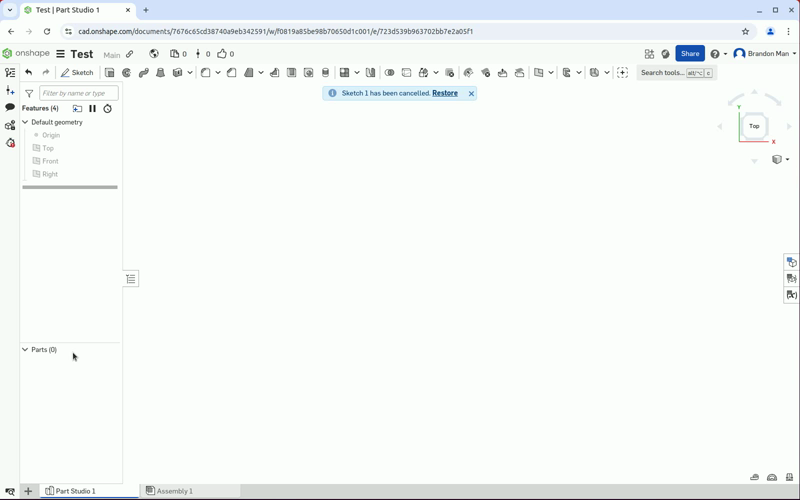
key_down(shift)
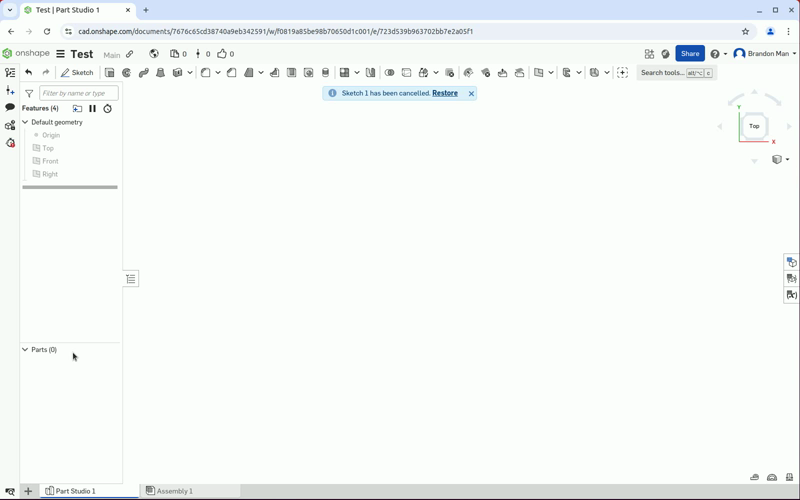
key(up)
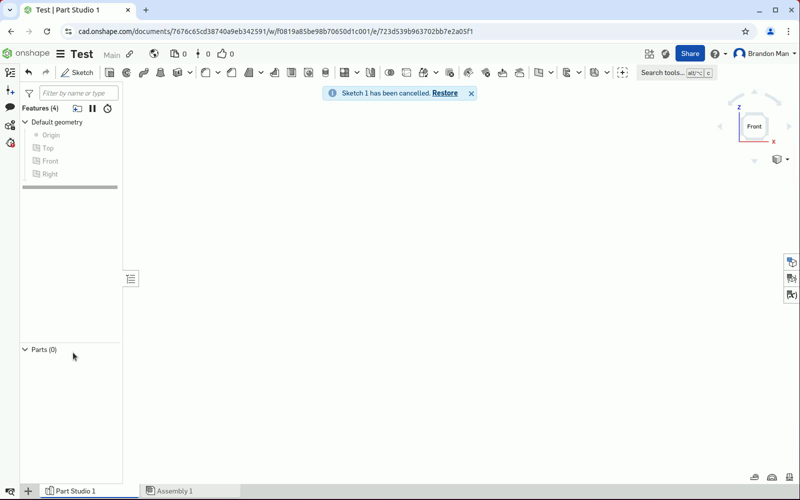
key_up(shift)
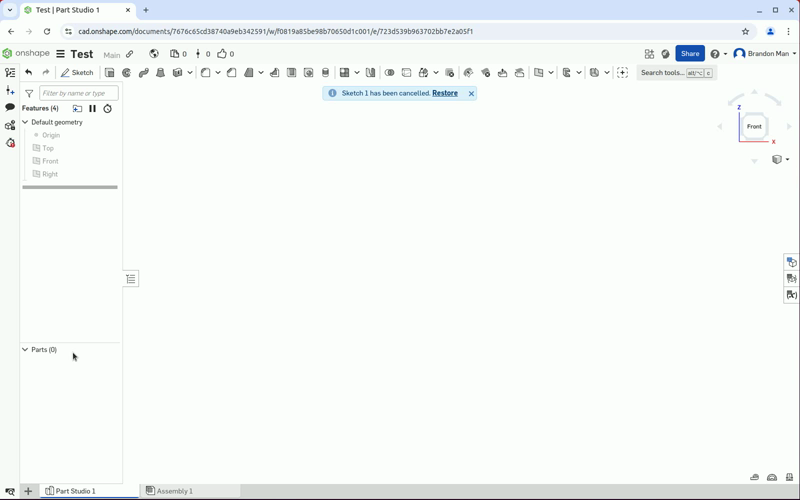
mouse_move(73, 352)
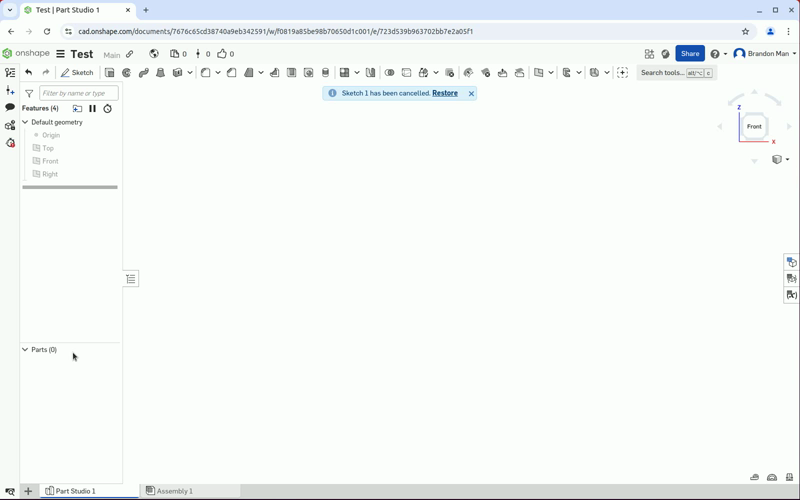
key(shift+y)
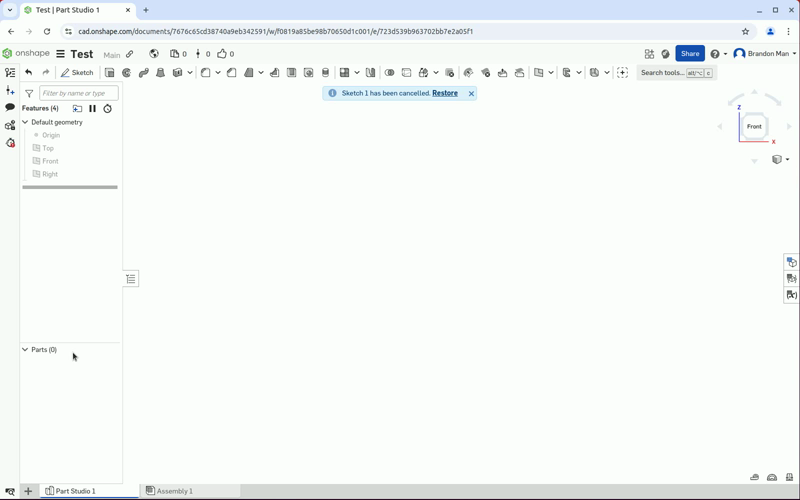
key(shift+s)
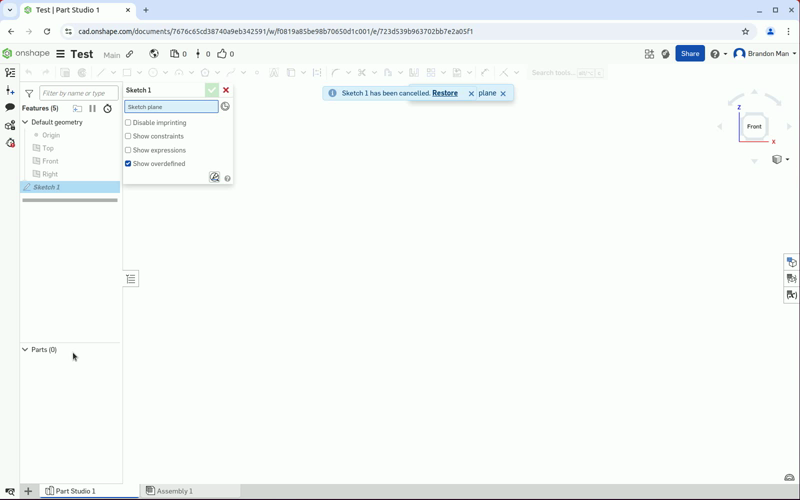
mouse_move(73, 163)
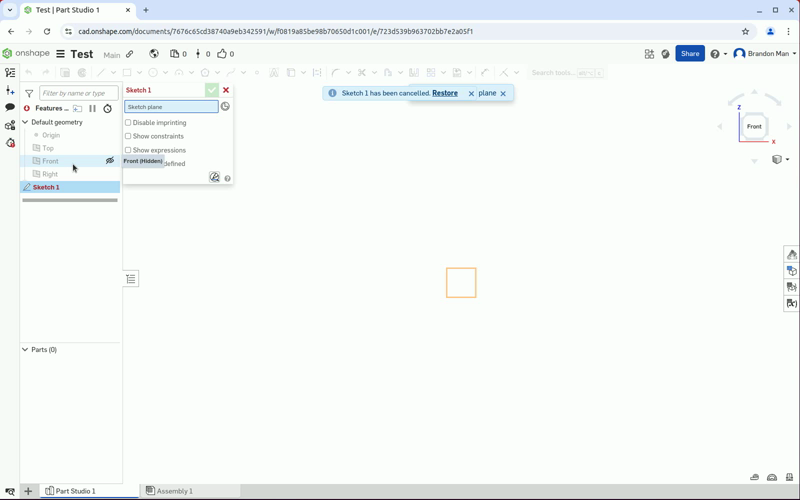
click(73, 163)
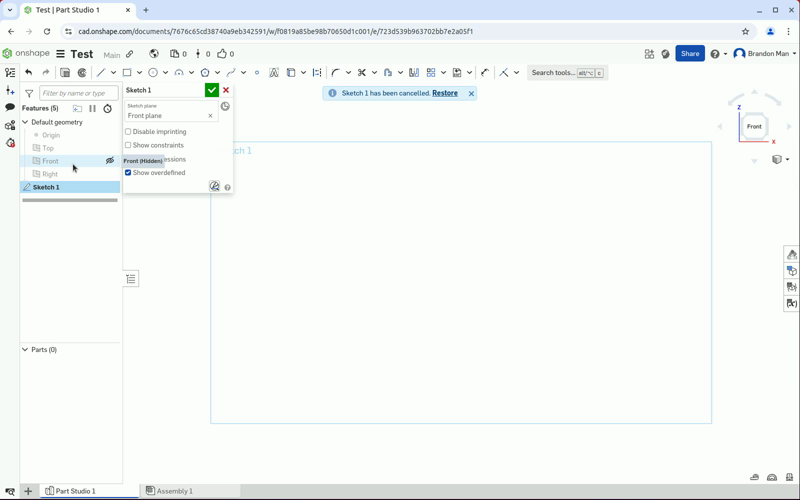
mouse_move(73, 352)
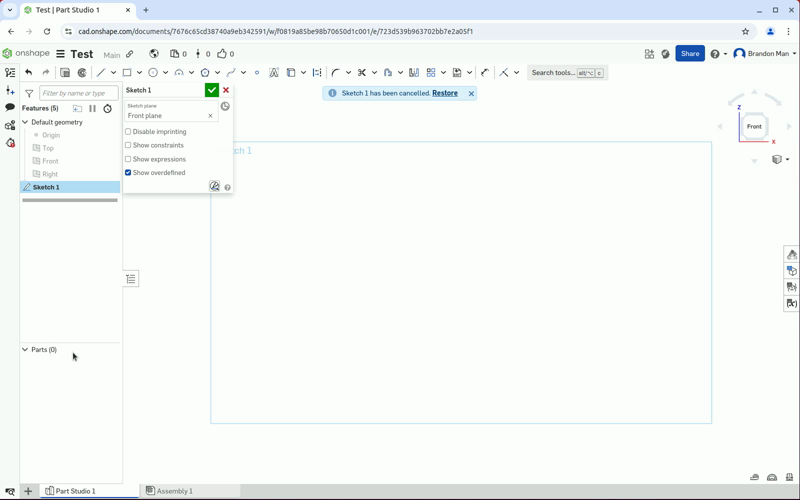
key(y)
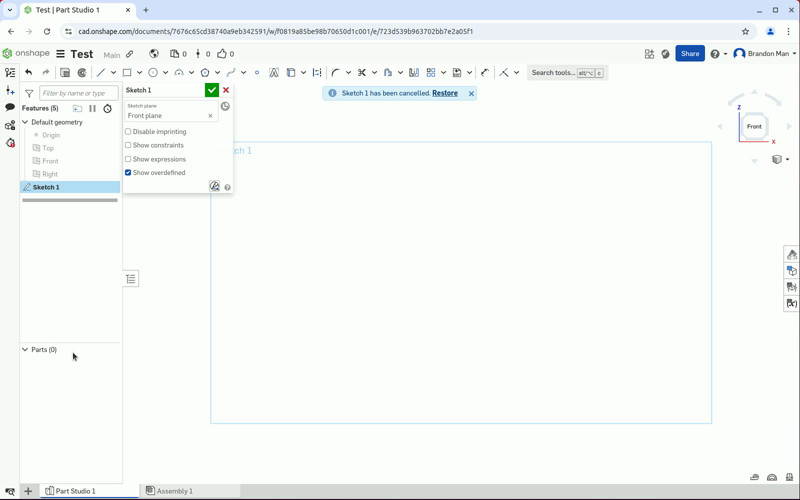
key(c)
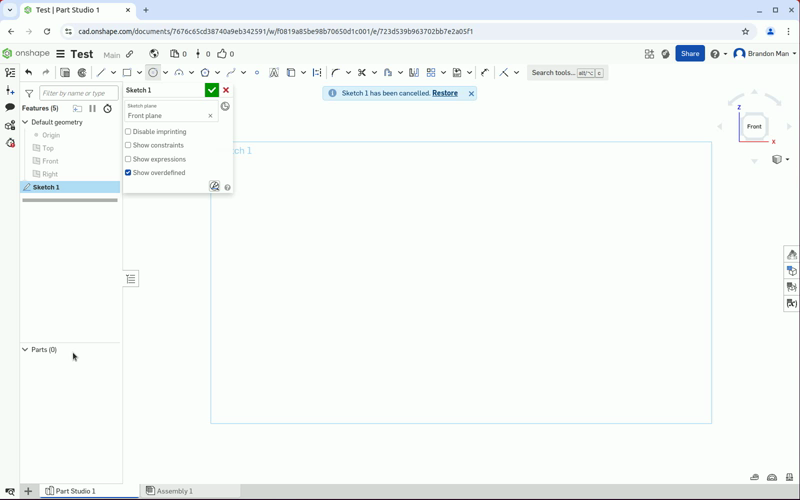
key_down(shift)
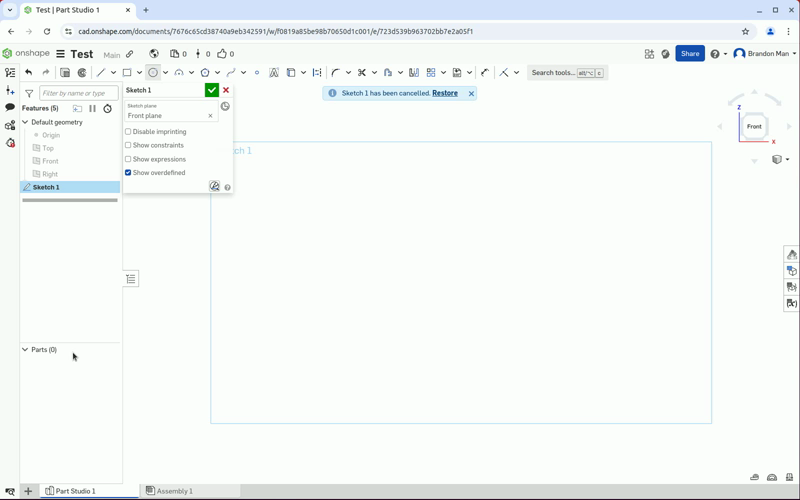
mouse_move(461, 282)
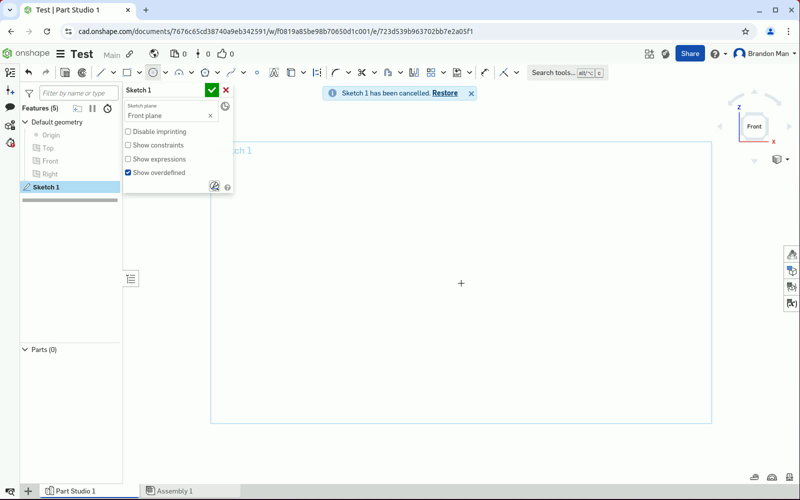
click(461, 282)
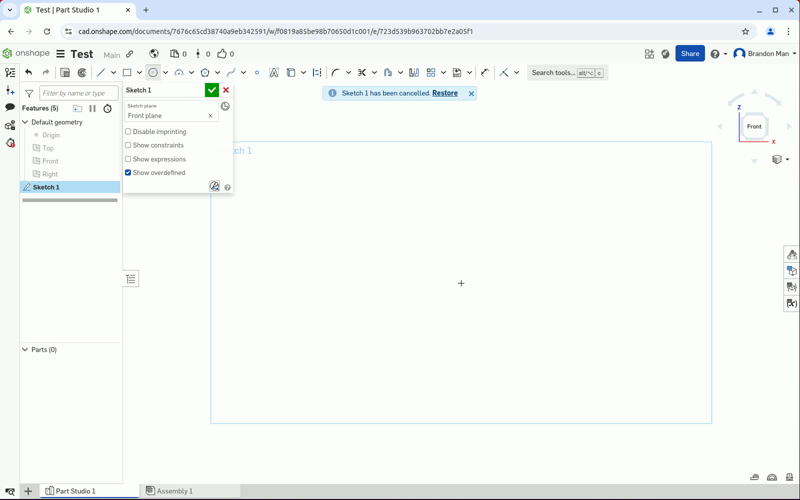
key_up(shift)
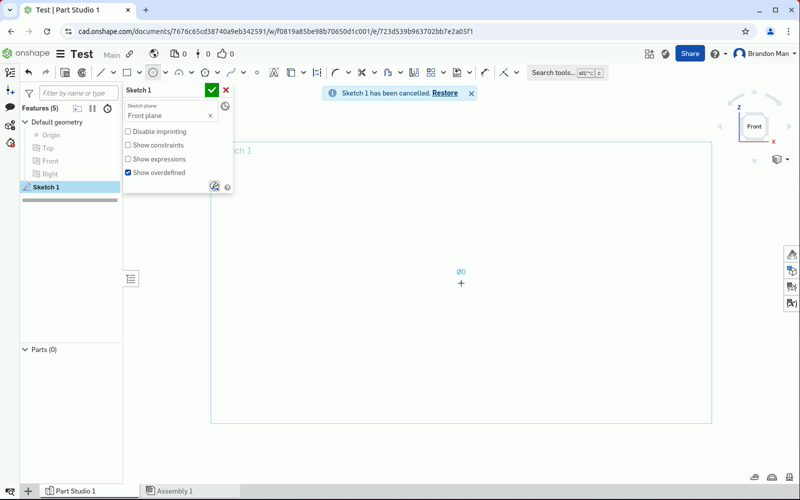
mouse_move(497, 282)
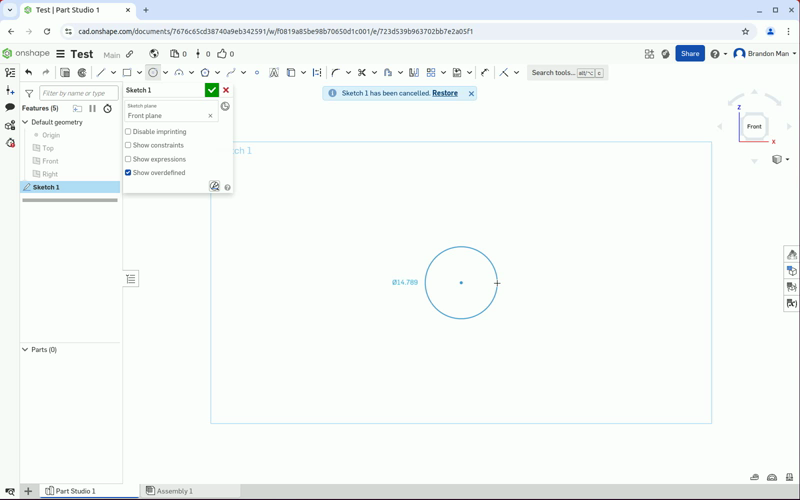
click(497, 282)
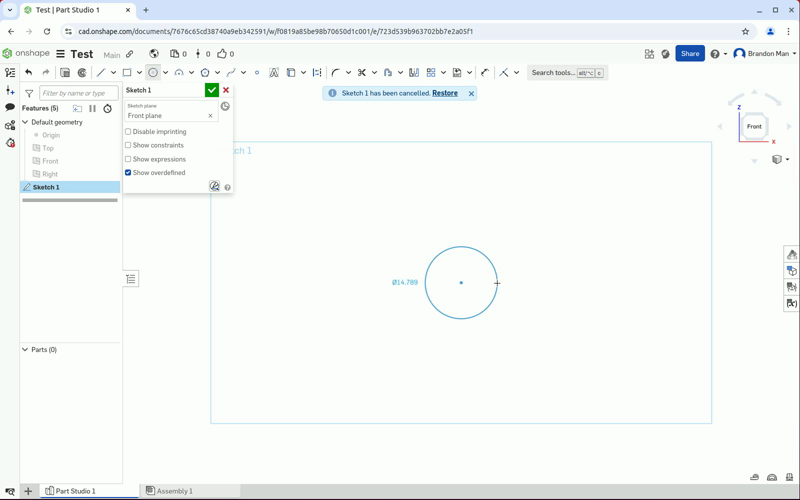
key(esc)
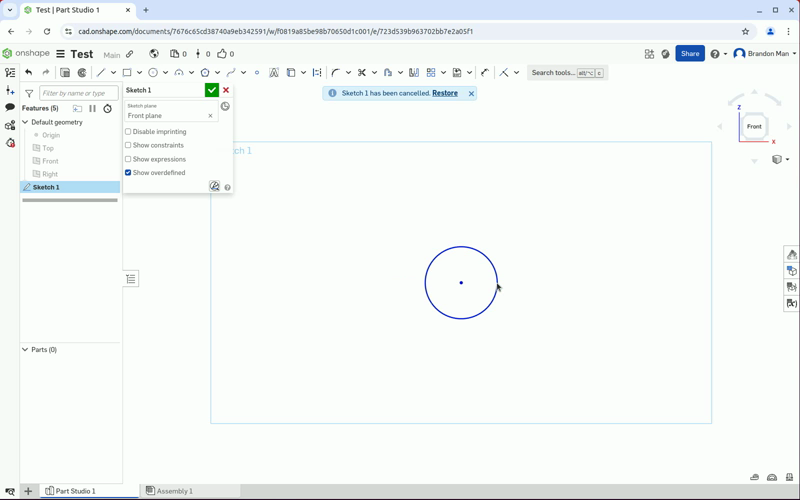
key(c)
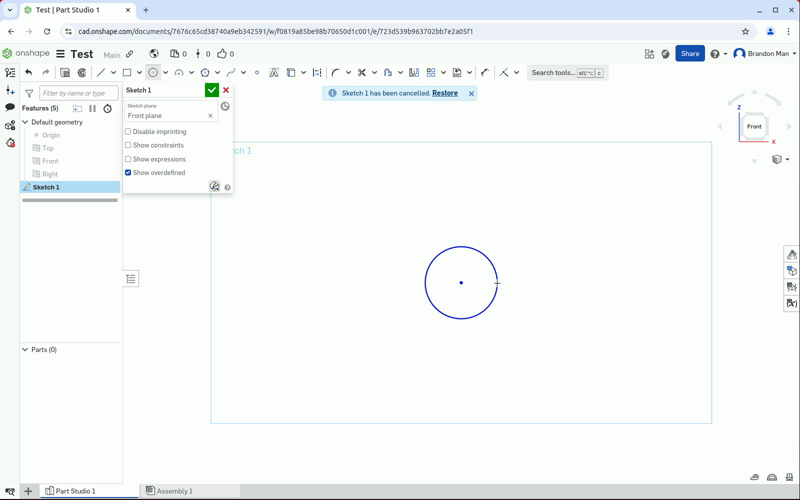
key_down(shift)
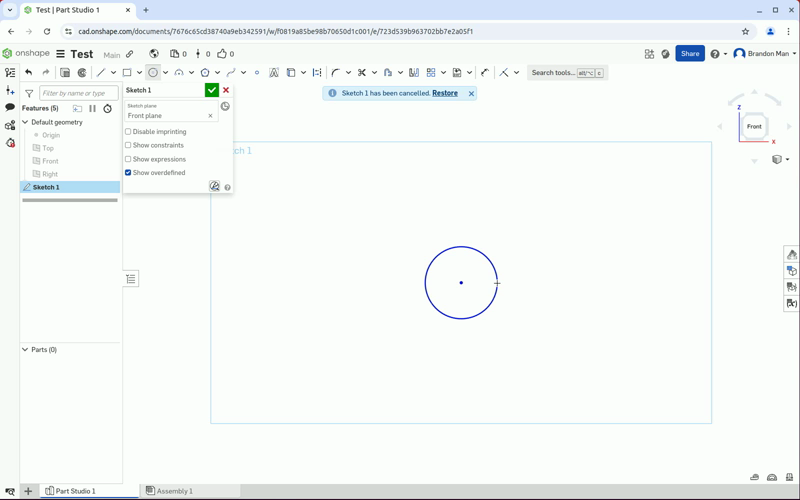
mouse_move(461, 282)
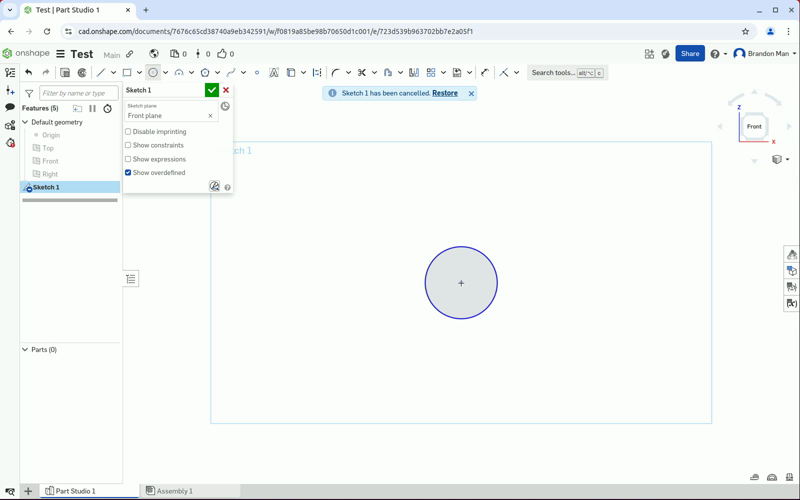
click(461, 282)
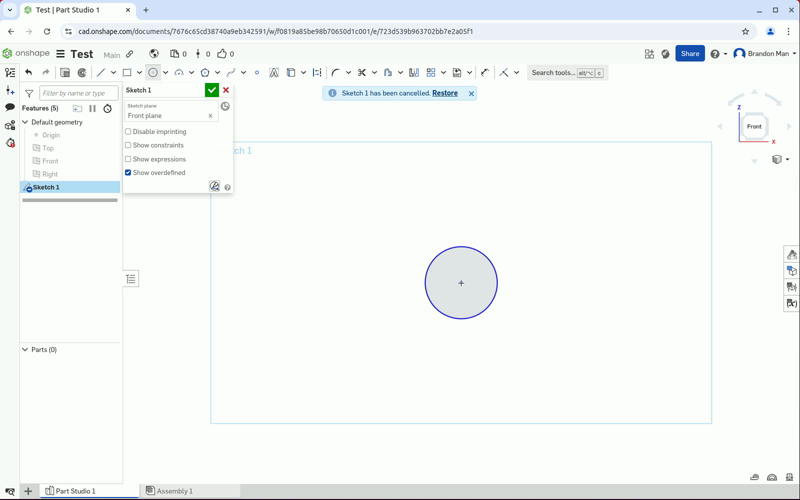
key_up(shift)
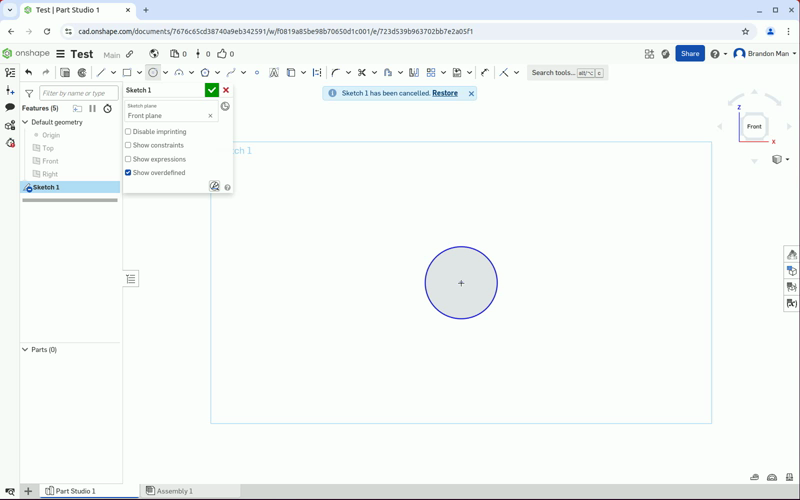
mouse_move(479, 282)
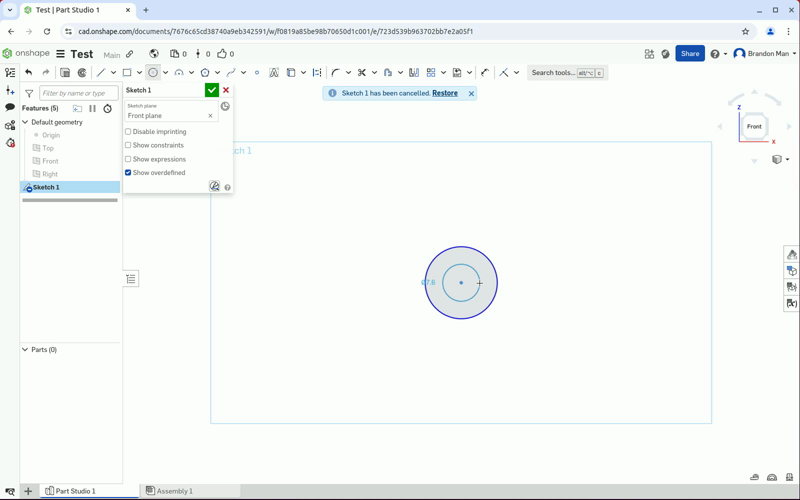
click(479, 282)
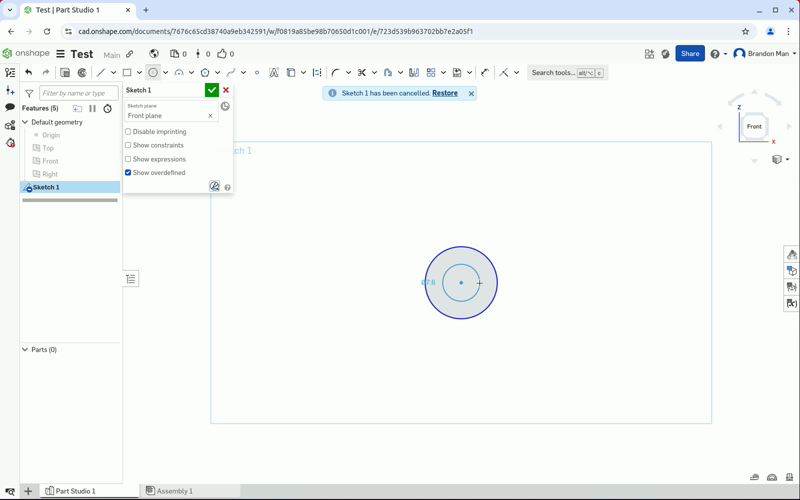
key(esc)
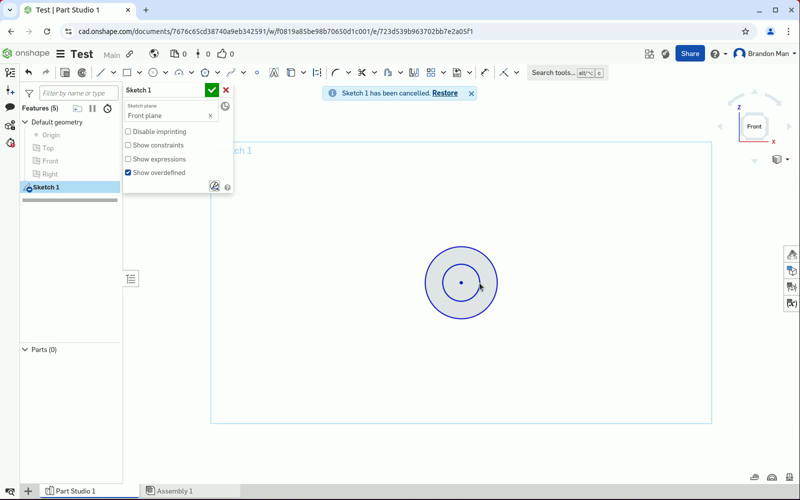
mouse_move(467, 309)
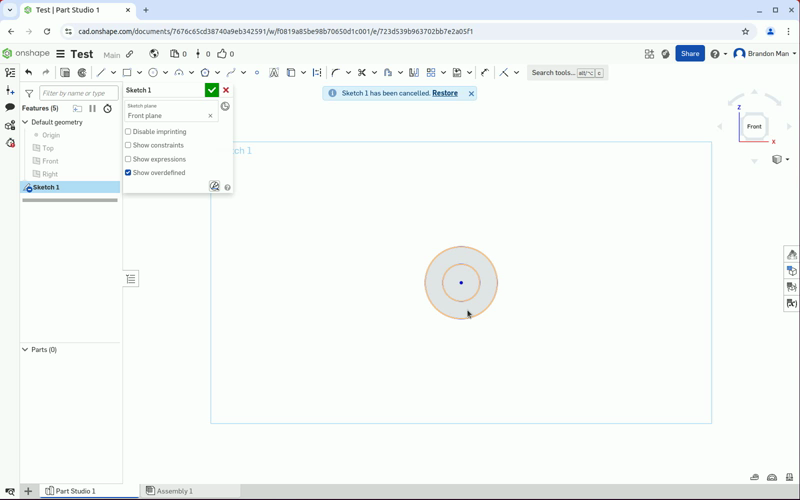
click(467, 309)
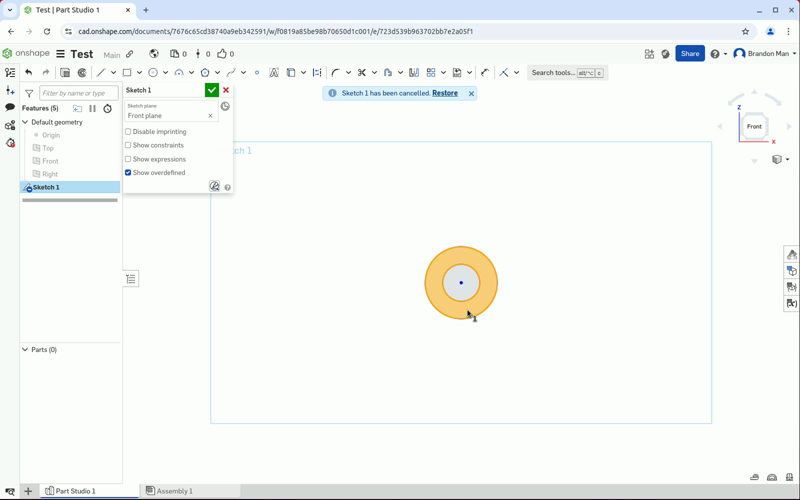
mouse_move(73, 352)
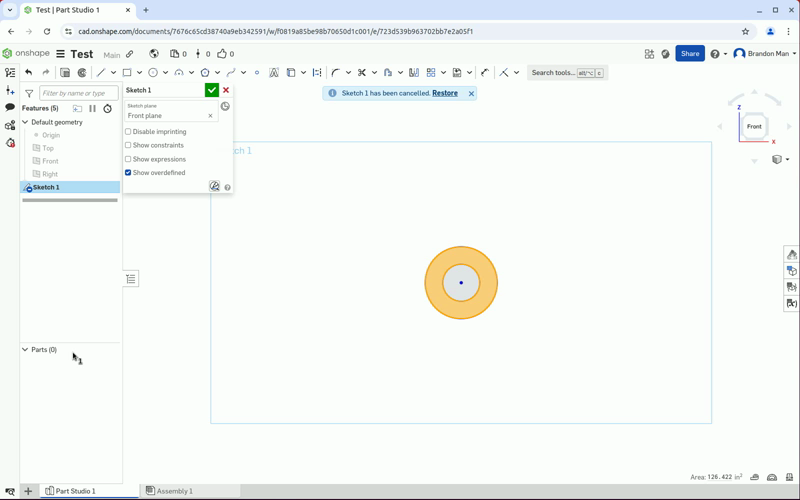
key(shift+y)
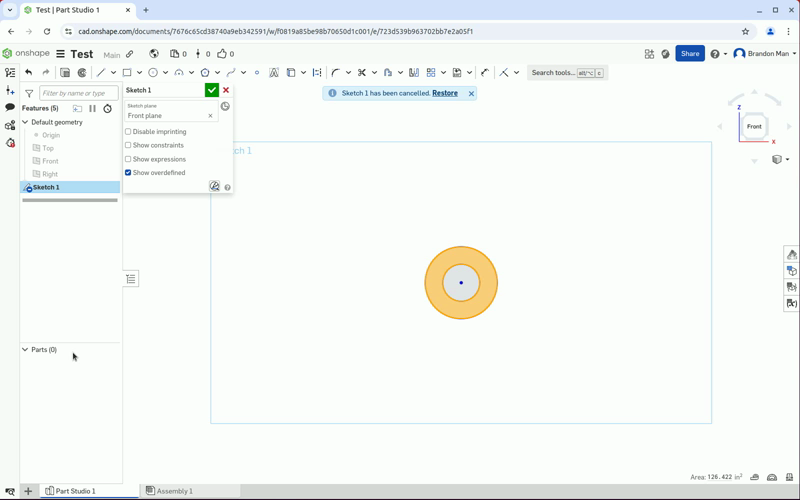
key(shift+e)
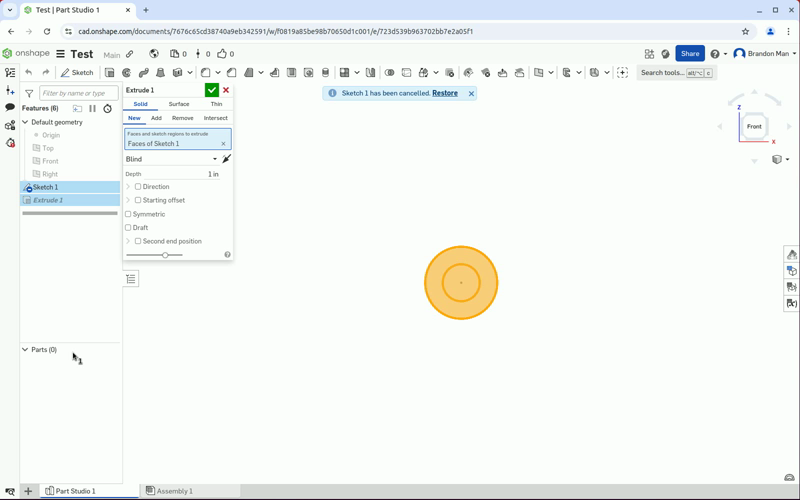
mouse_move(143, 106)
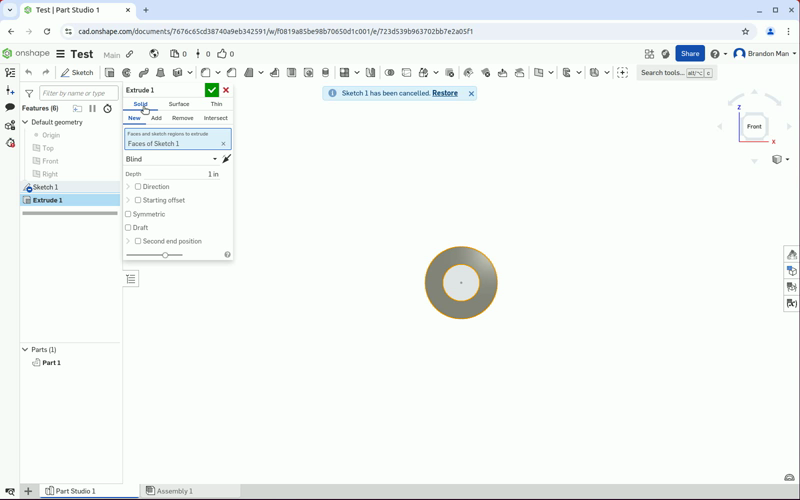
click(143, 106)
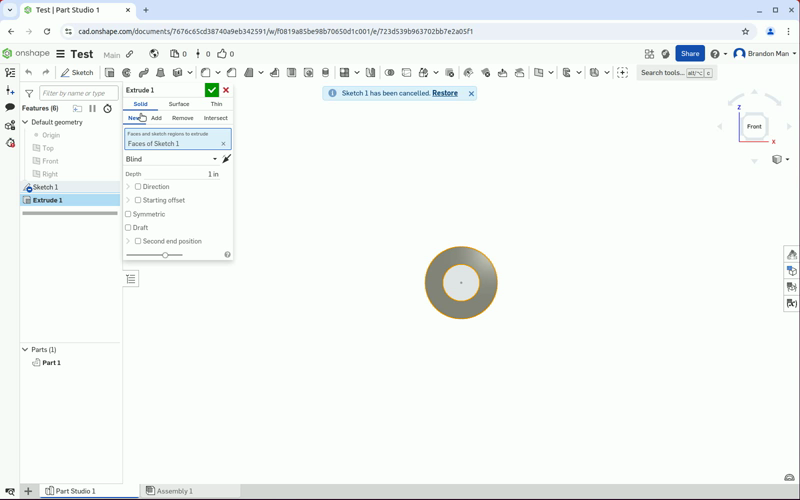
mouse_move(137, 120)
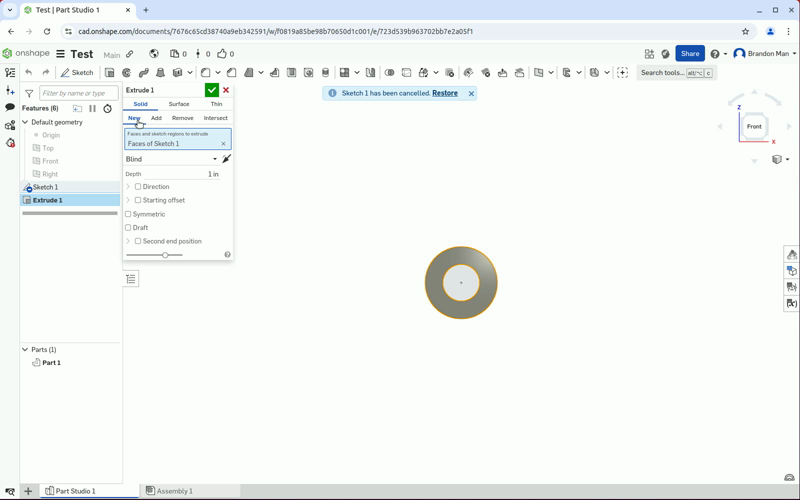
click(137, 120)
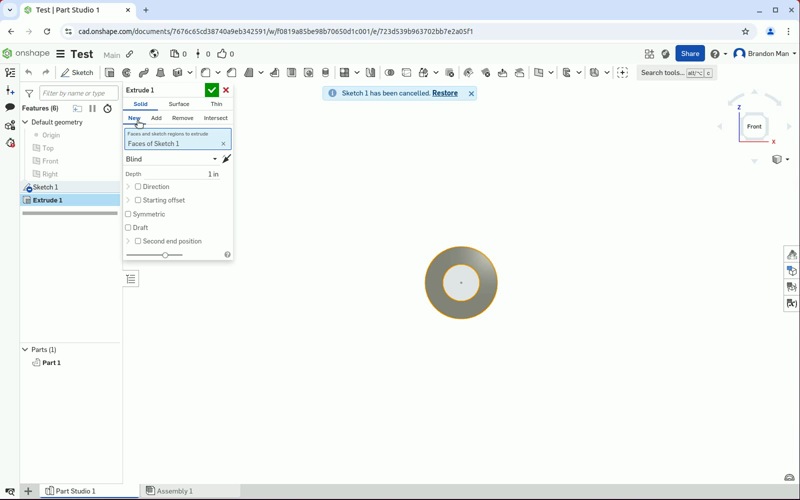
key(tab, 4)
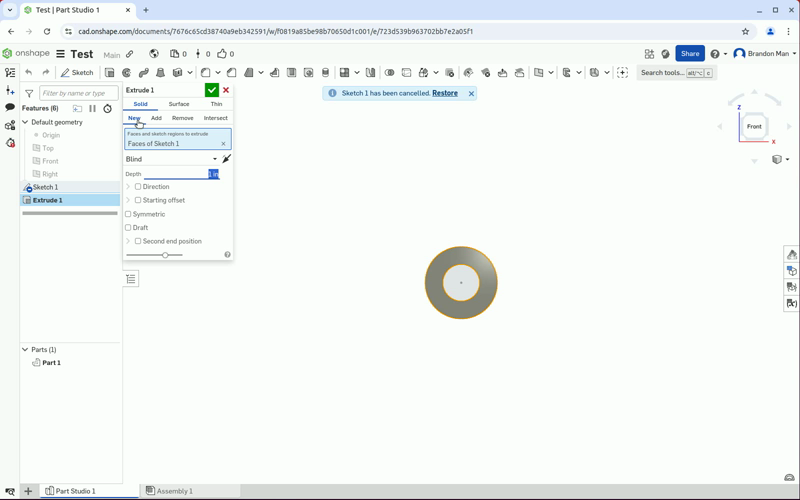
text(3.129)
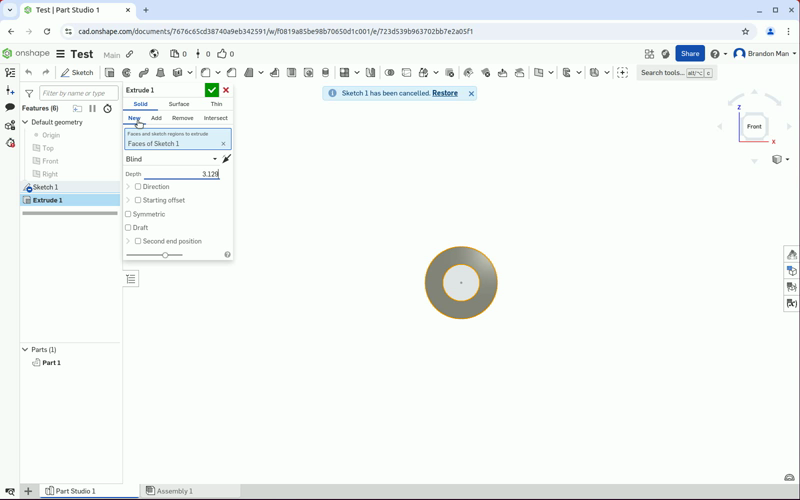
key(enter)
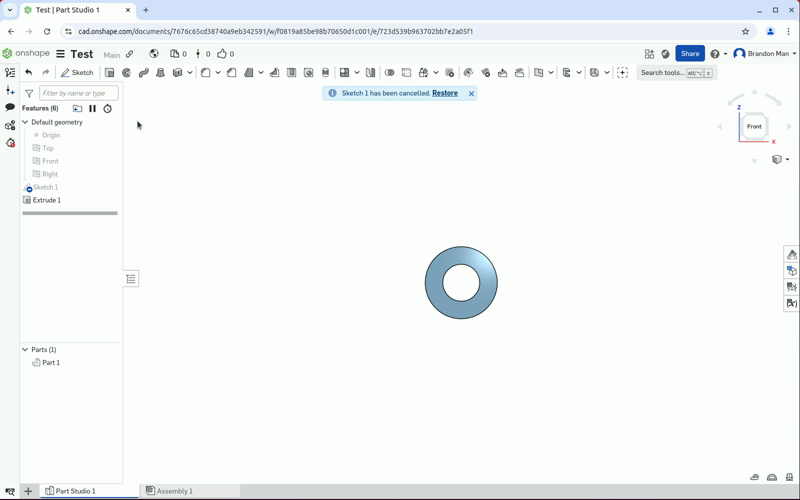
key(shift+h)
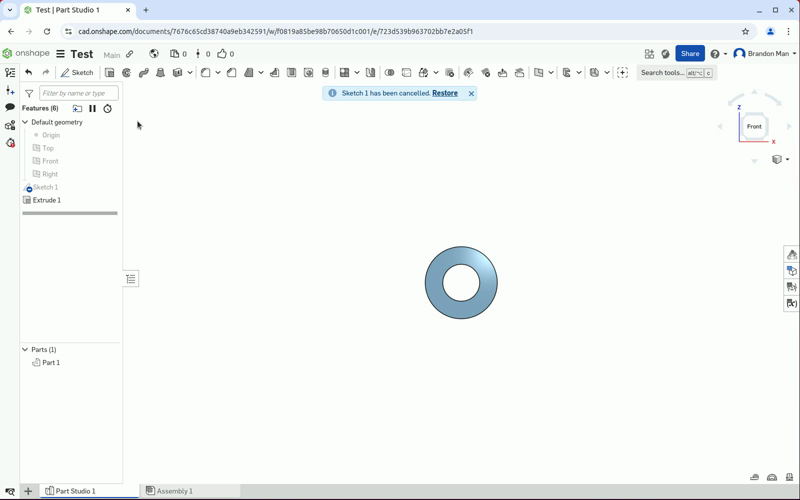
key(shift+h)
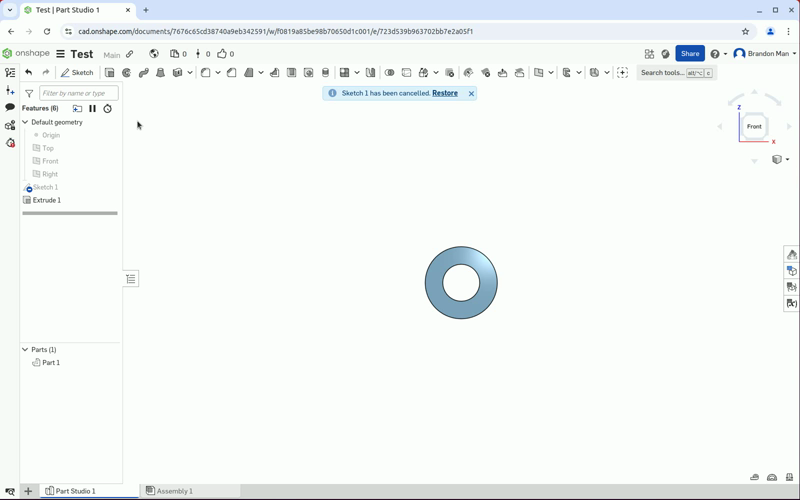
mouse_move(73, 189)
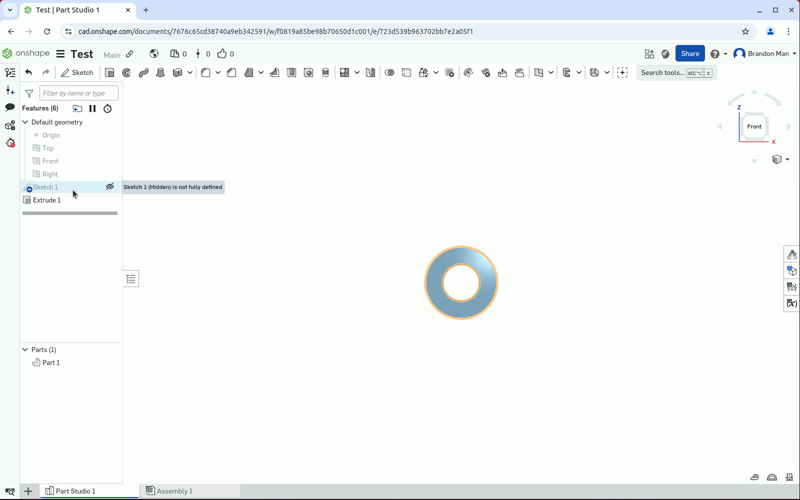
click(73, 189)
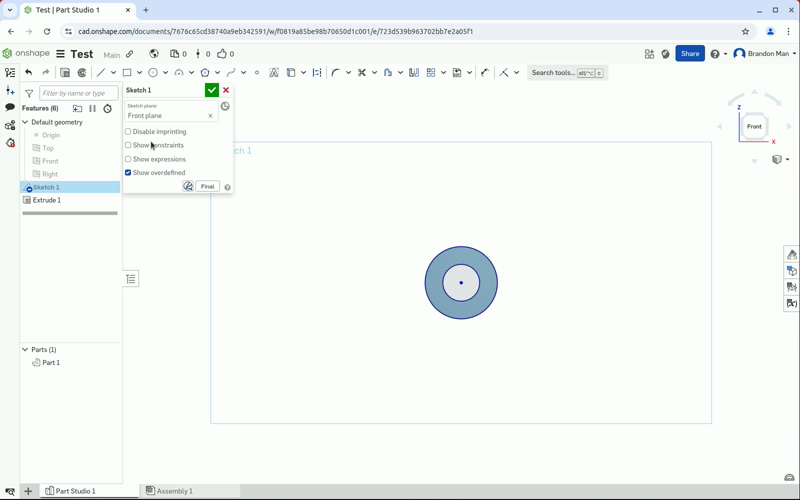
mouse_move(229, 92)
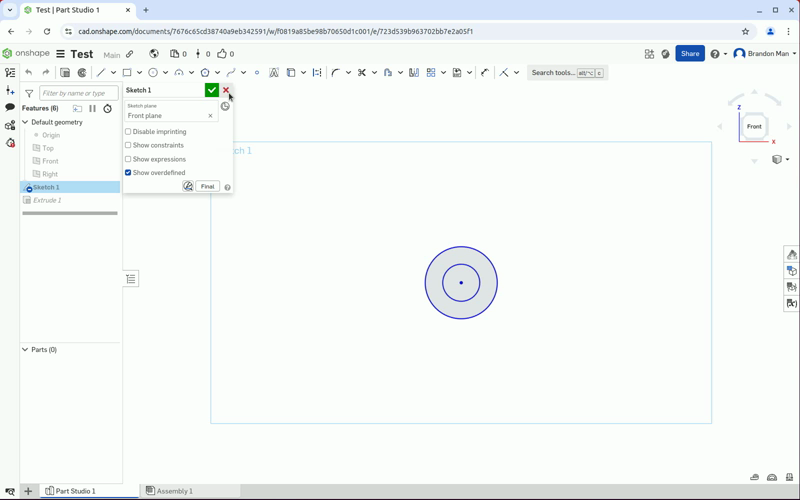
click(229, 92)
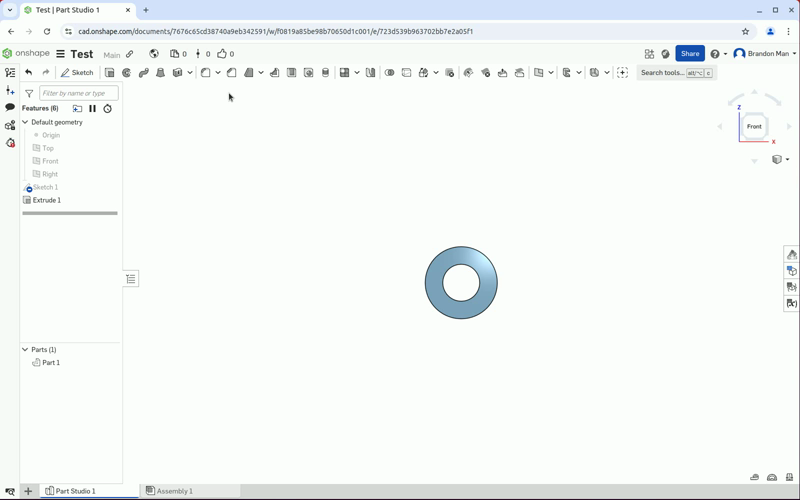
mouse_move(541, 75)
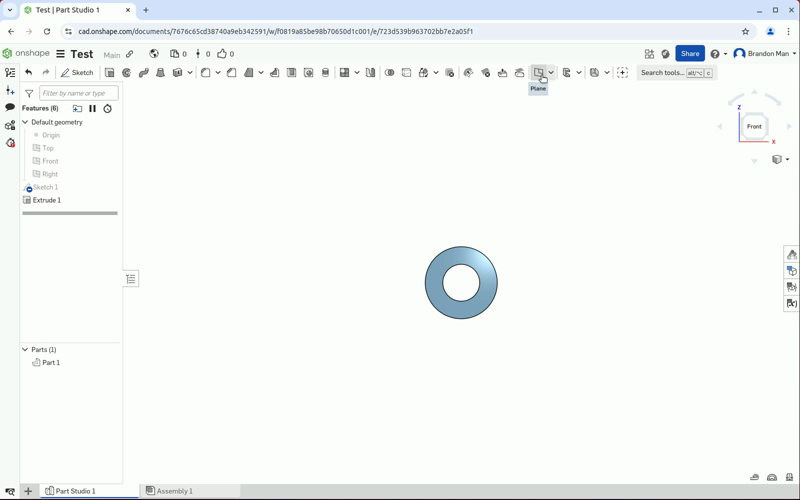
click(541, 75)
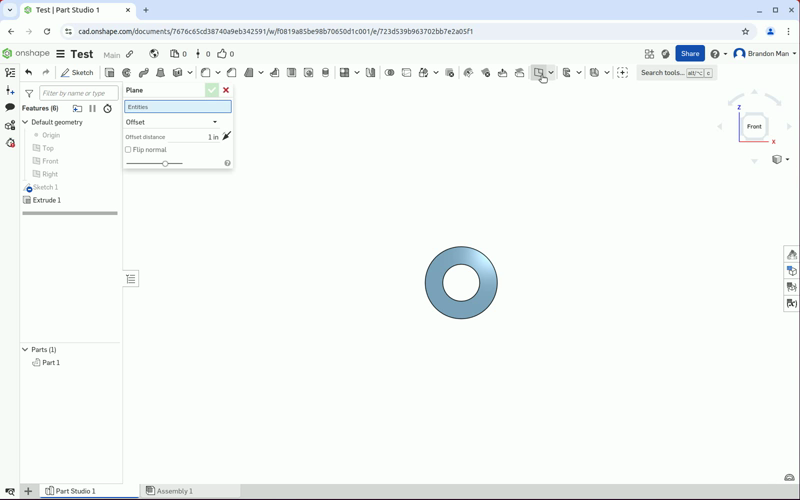
mouse_move(73, 163)
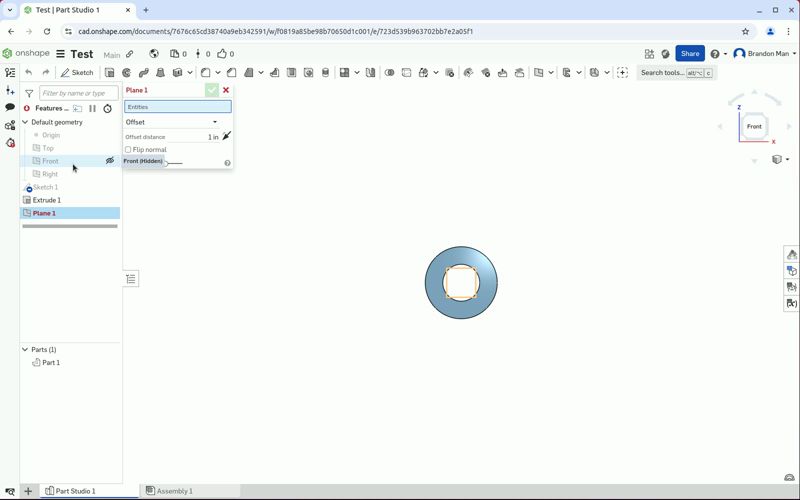
click(73, 163)
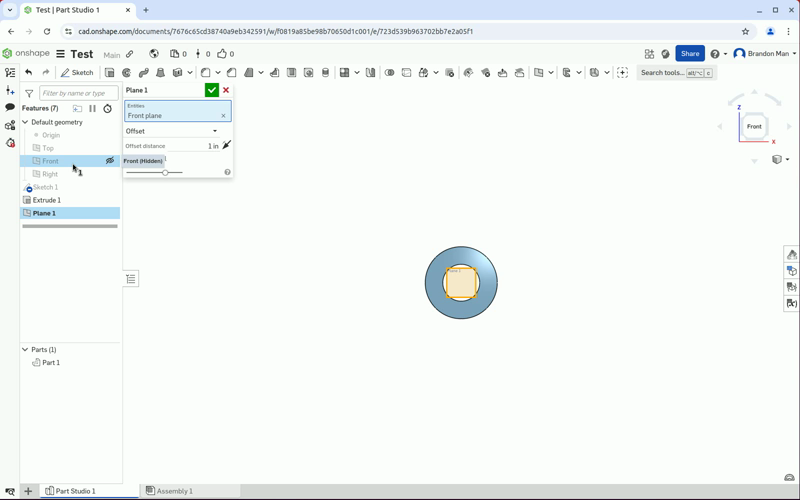
key(tab, 2)
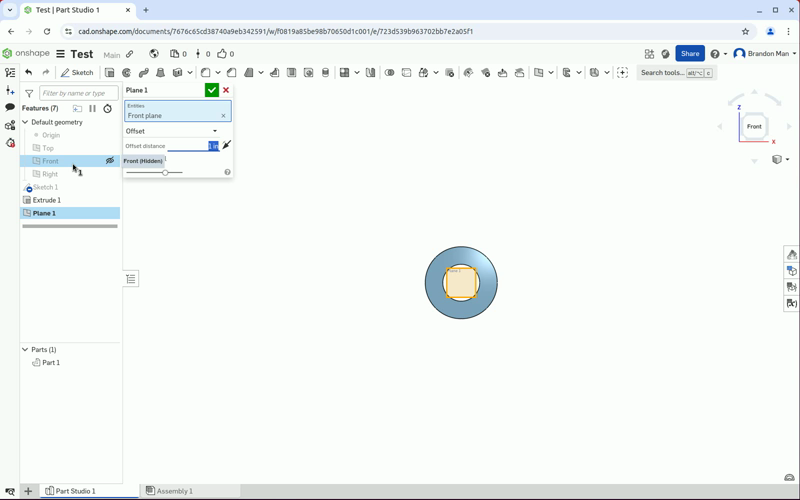
text(3.143)
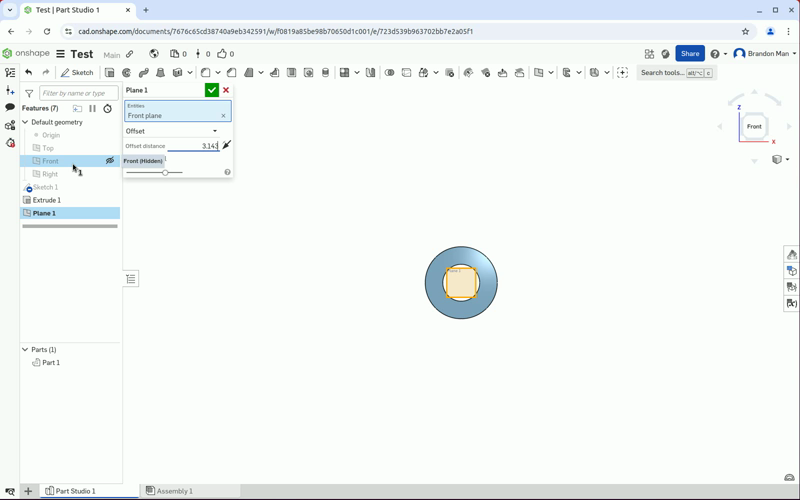
key(enter, 2)
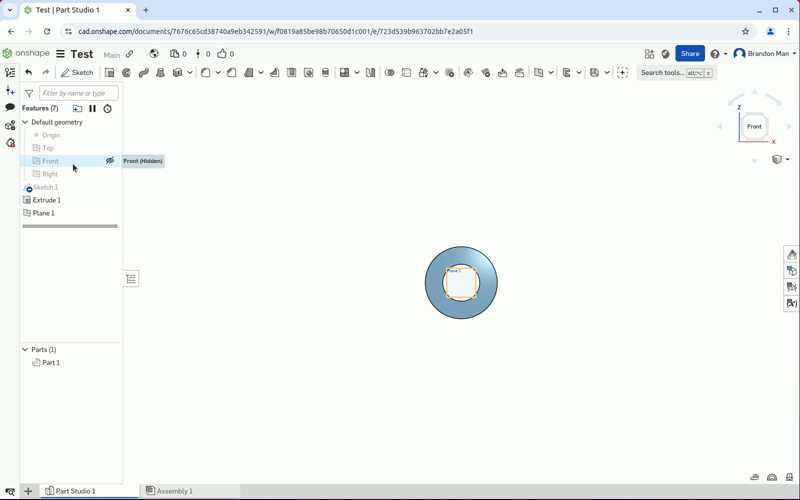
key(shift+s)
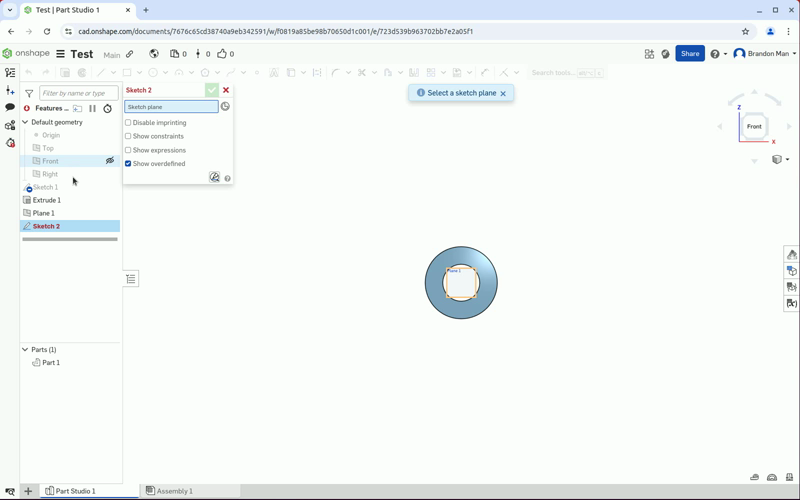
mouse_move(73, 215)
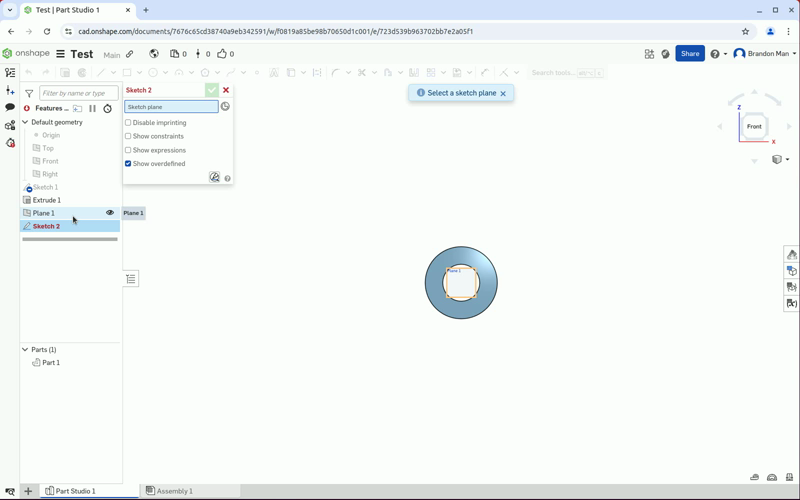
click(73, 215)
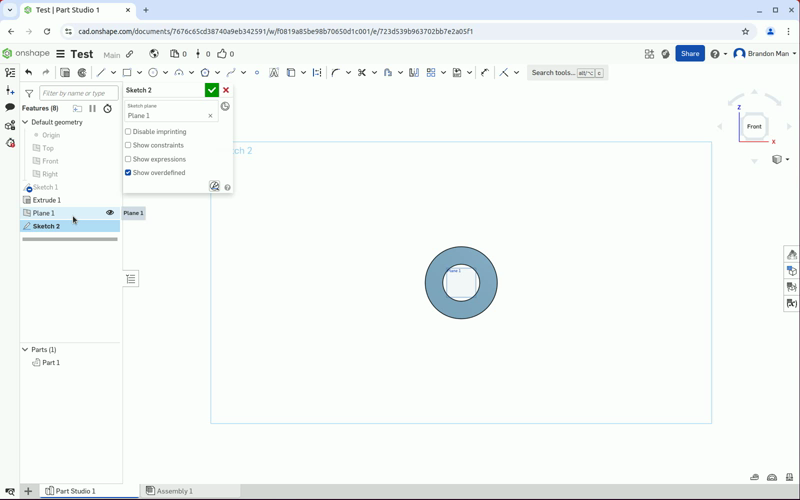
mouse_move(73, 352)
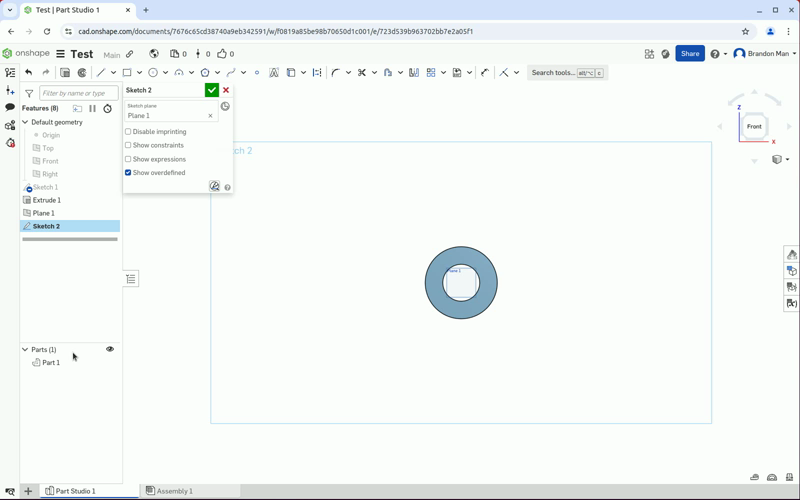
key(y)
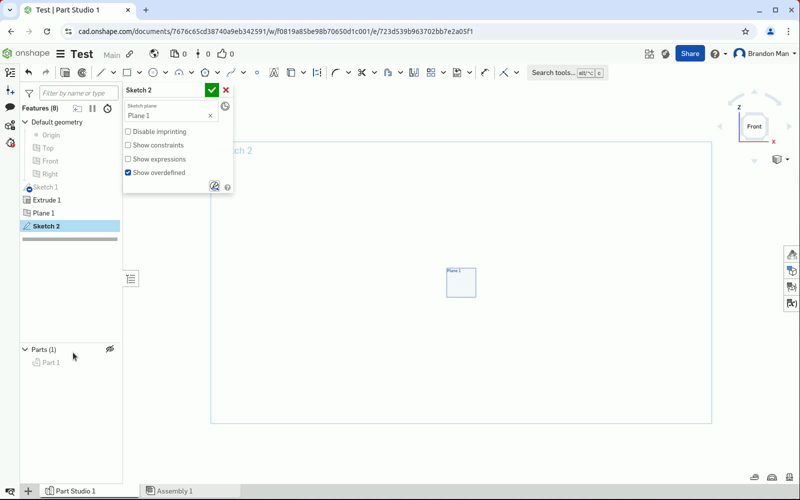
key(c)
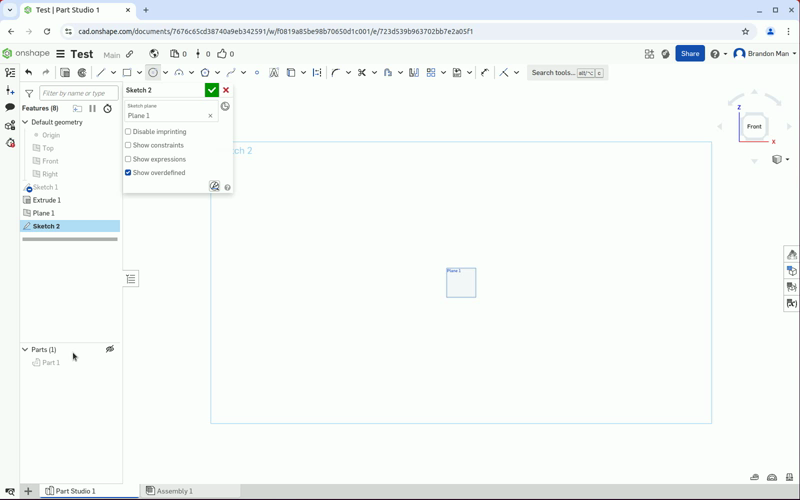
key_down(shift)
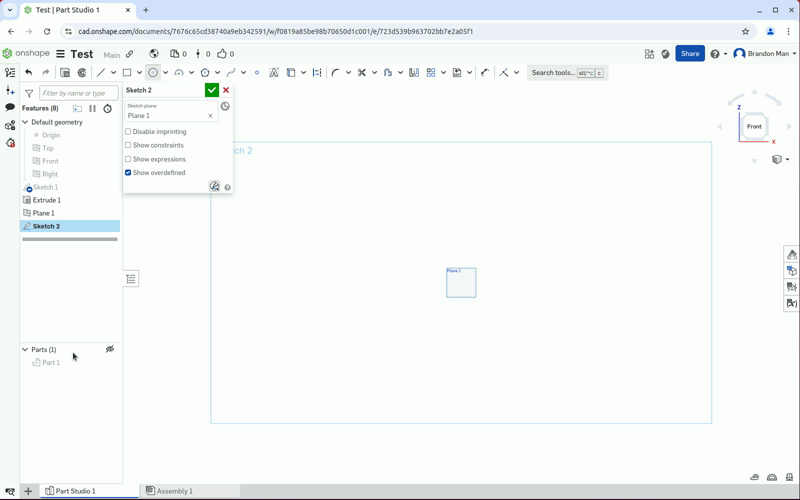
mouse_move(461, 282)
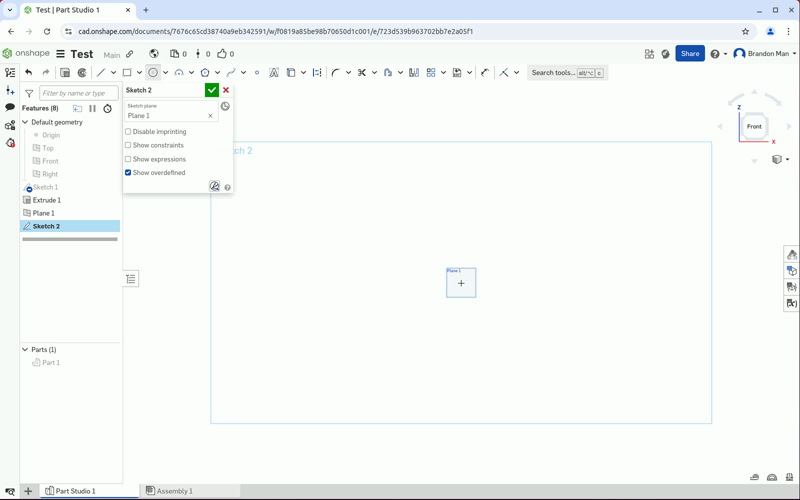
click(461, 282)
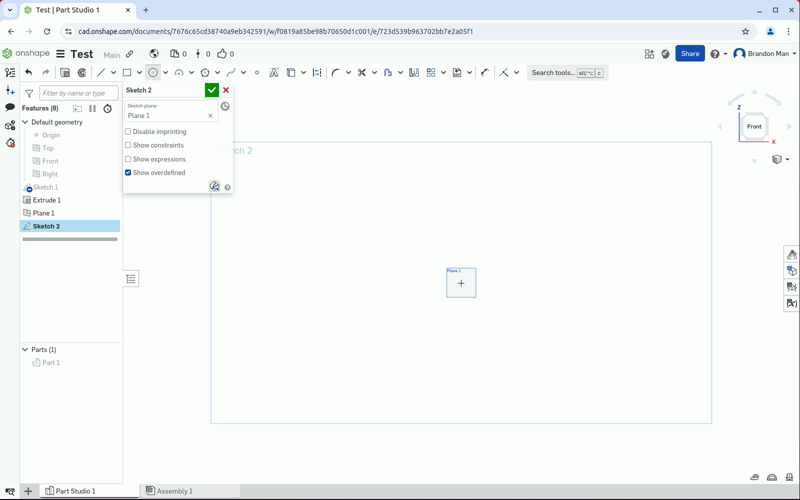
key_up(shift)
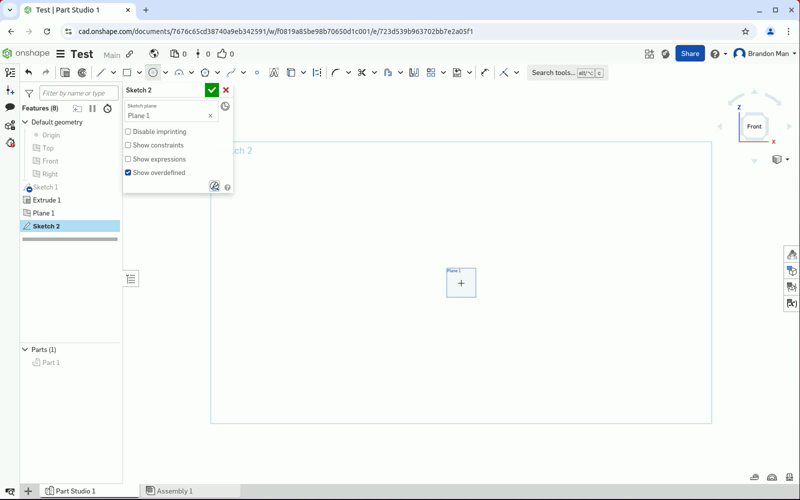
mouse_move(494, 282)
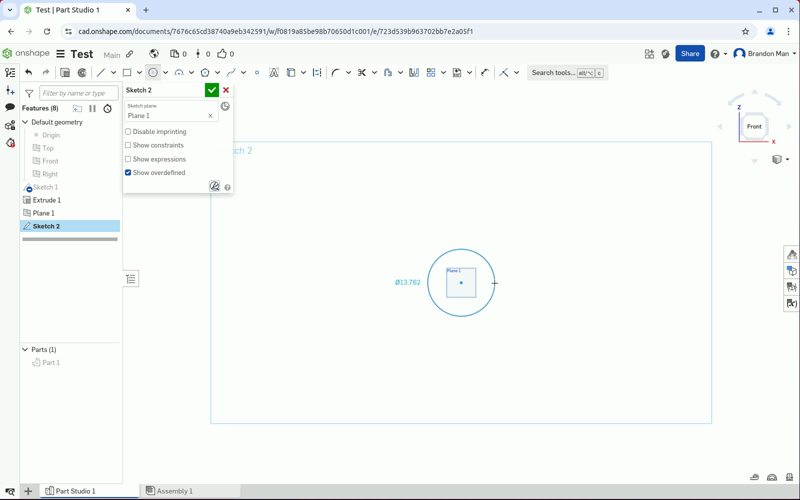
click(494, 282)
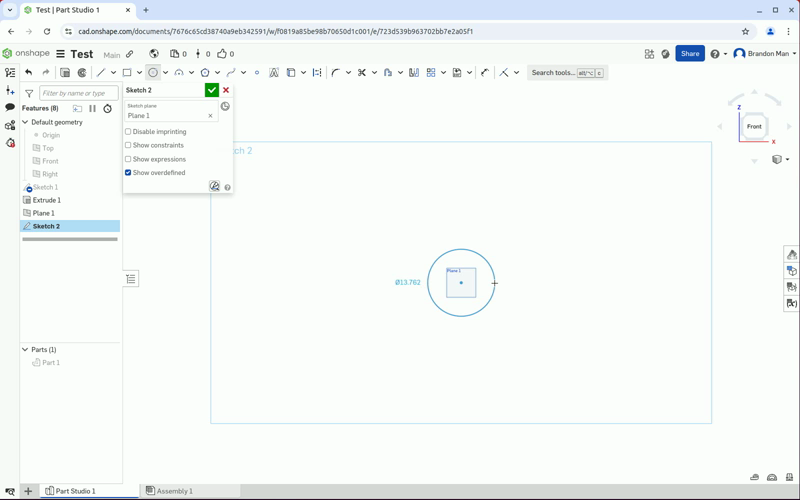
key(esc)
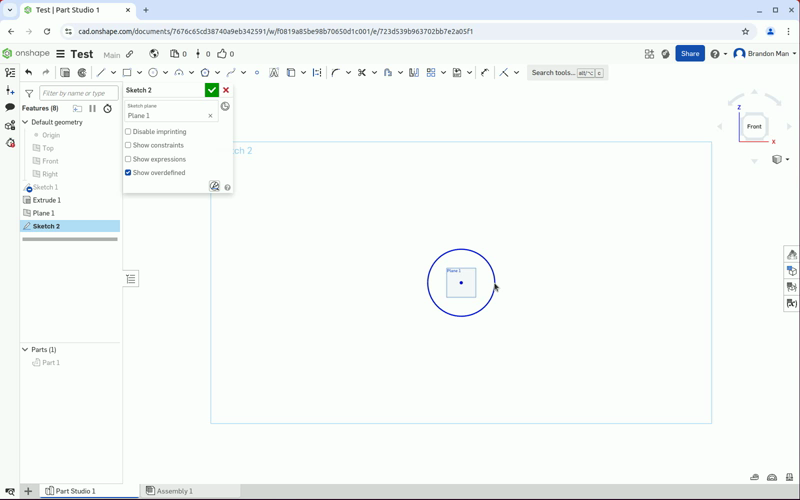
key(c)
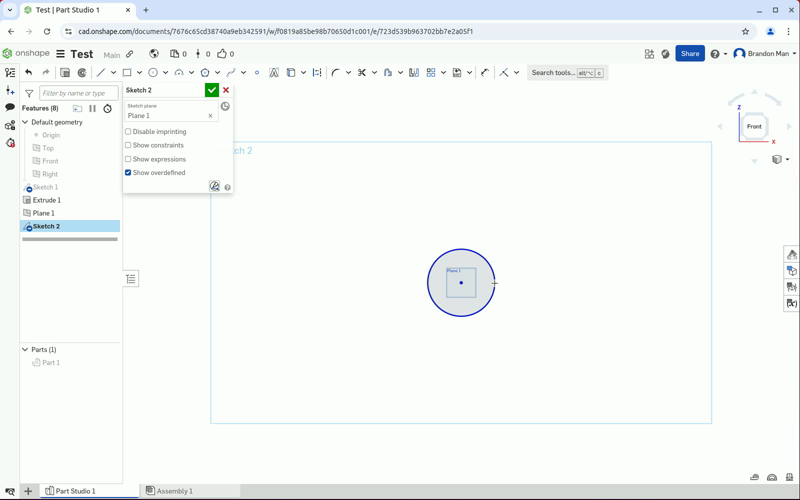
key_down(shift)
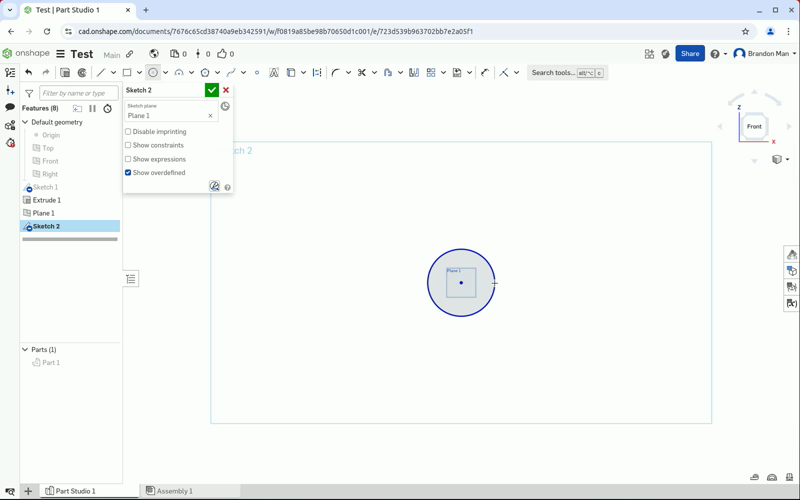
mouse_move(461, 282)
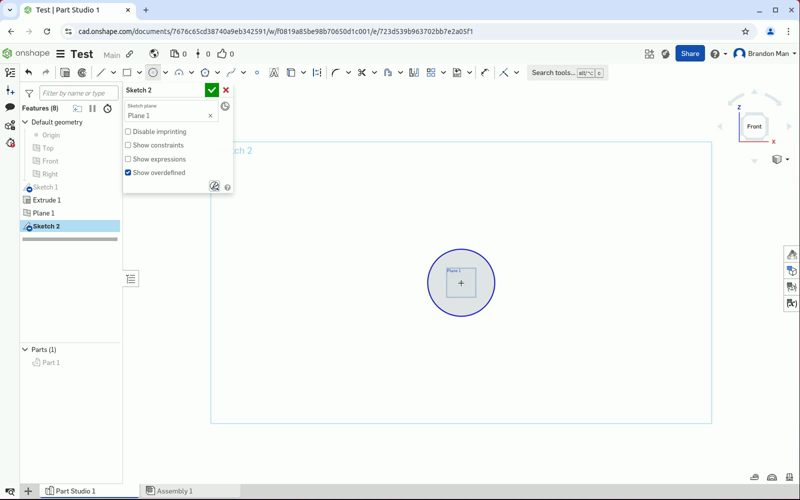
click(461, 282)
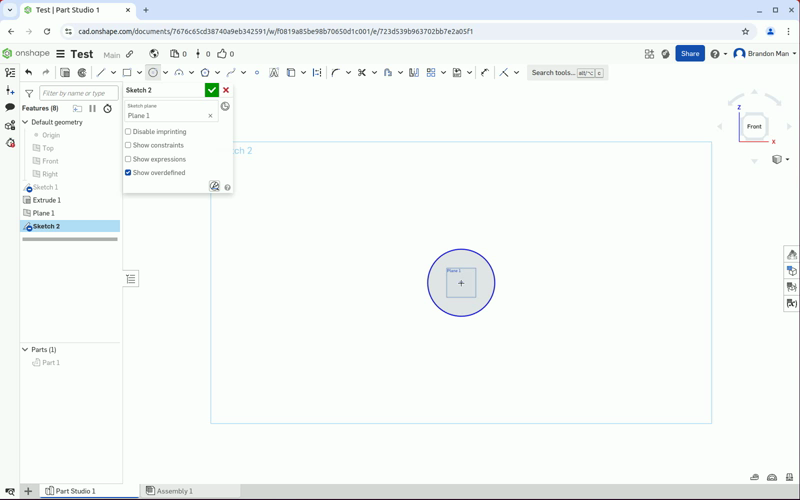
key_up(shift)
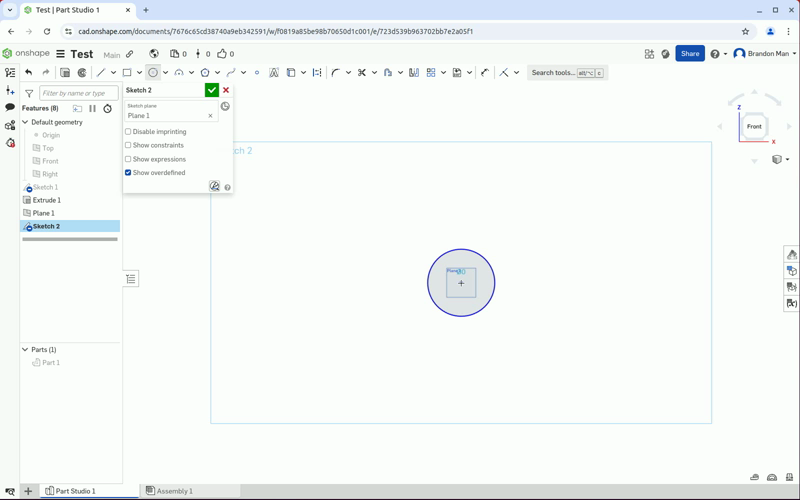
mouse_move(480, 282)
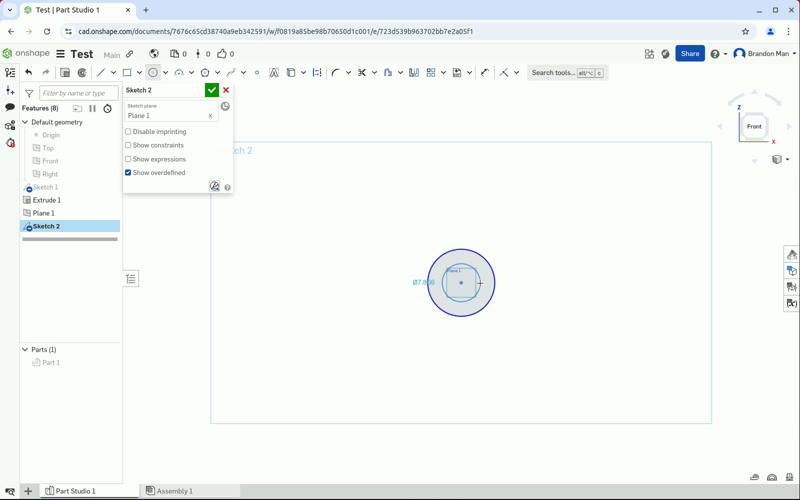
click(480, 282)
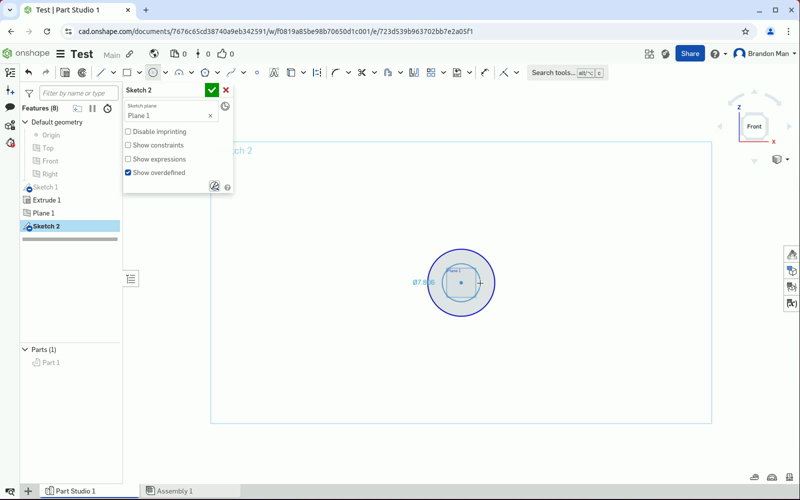
key(esc)
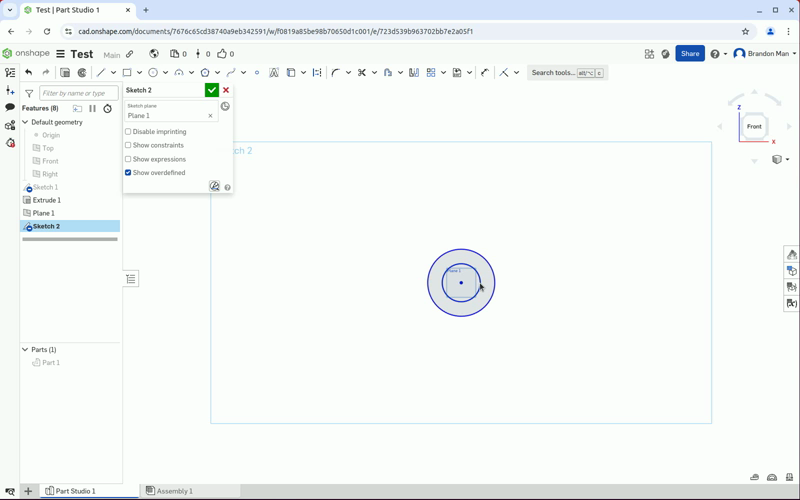
mouse_move(431, 291)
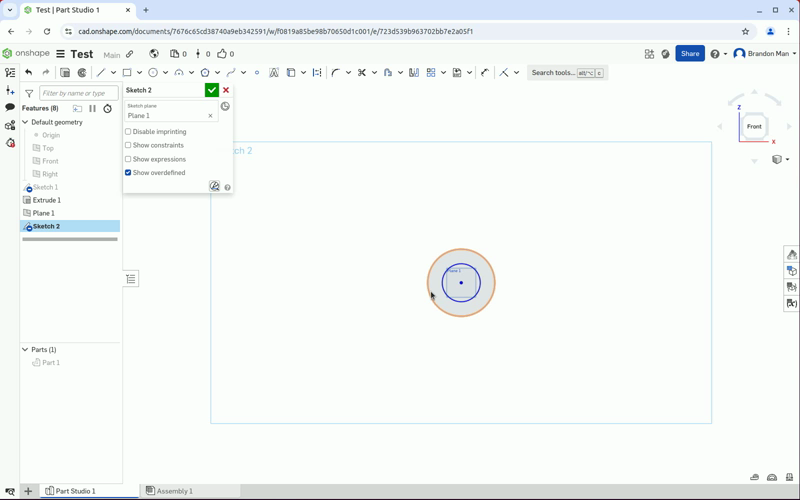
click(431, 291)
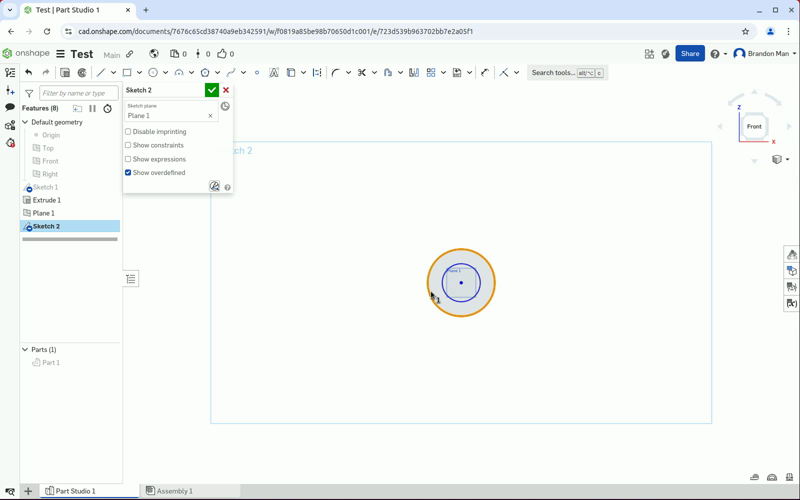
mouse_move(73, 352)
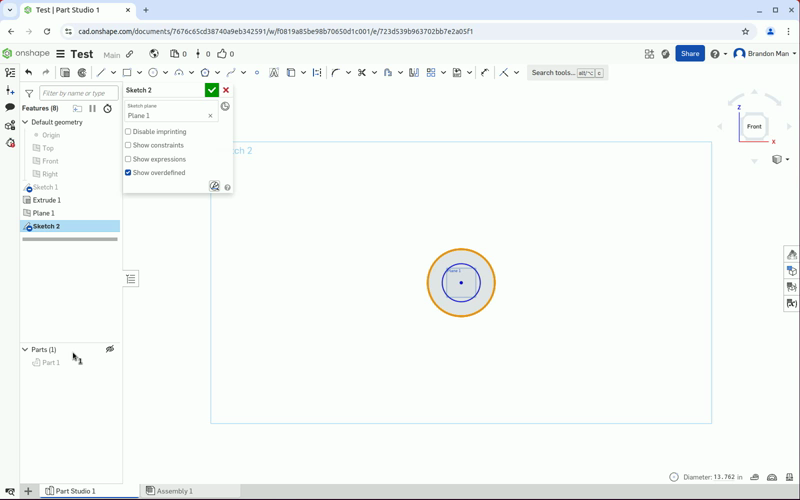
key(shift+y)
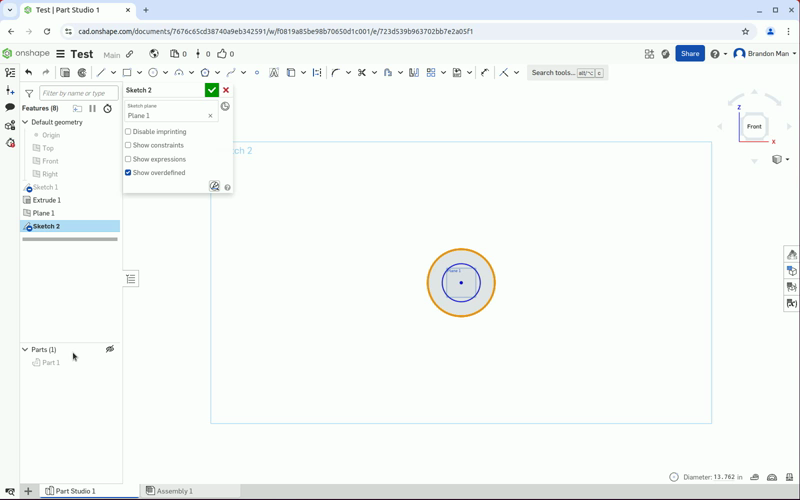
key(shift+e)
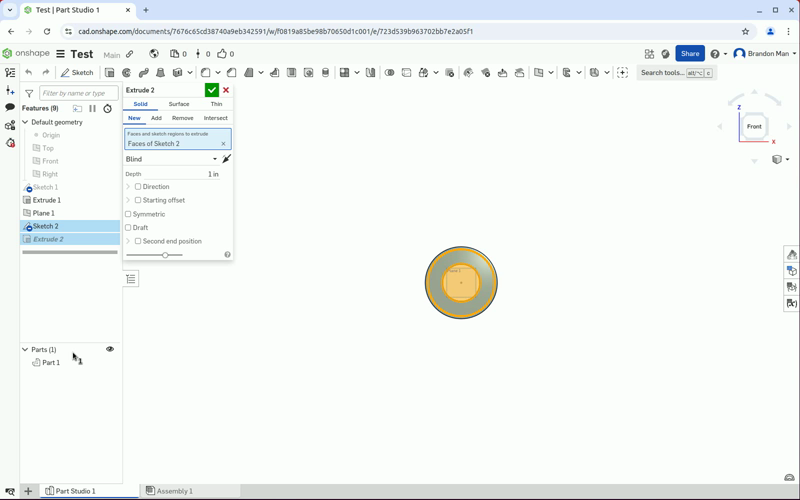
mouse_move(143, 106)
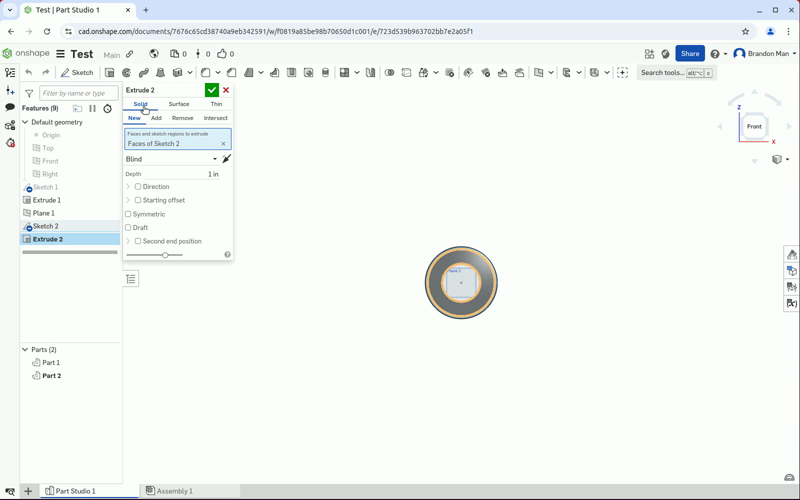
click(143, 106)
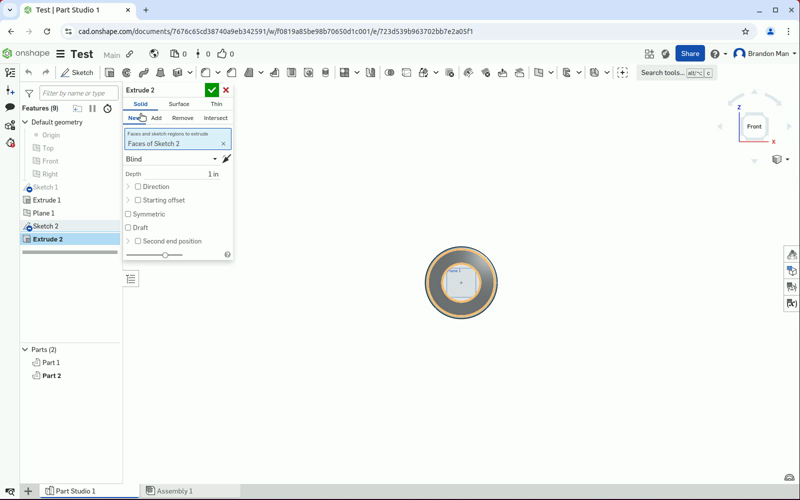
mouse_move(137, 120)
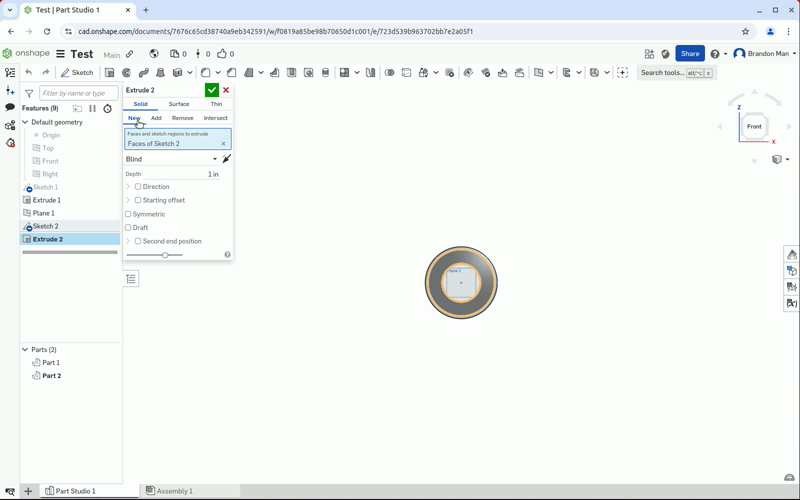
click(137, 120)
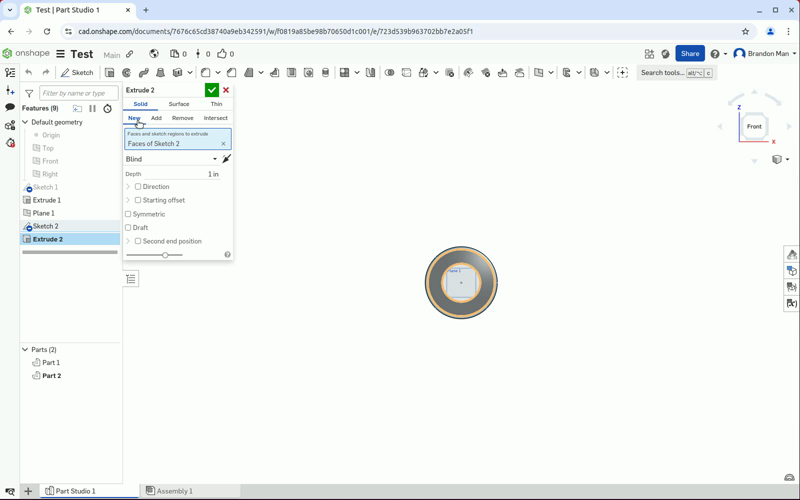
key(tab, 4)
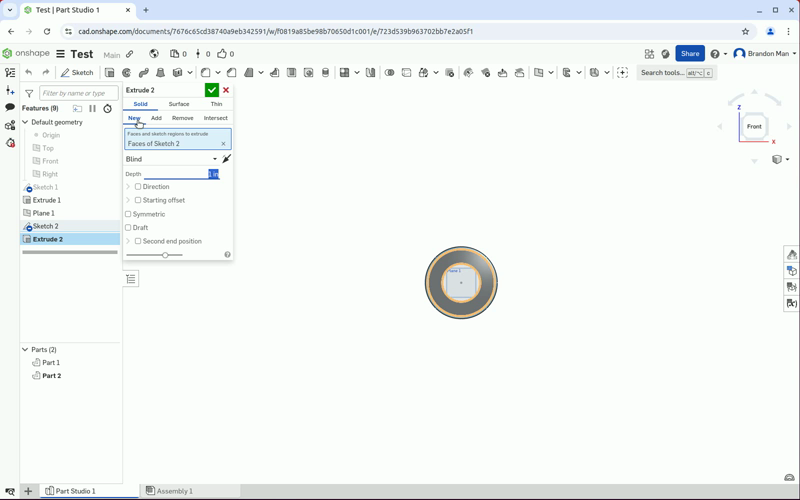
text(0.963)
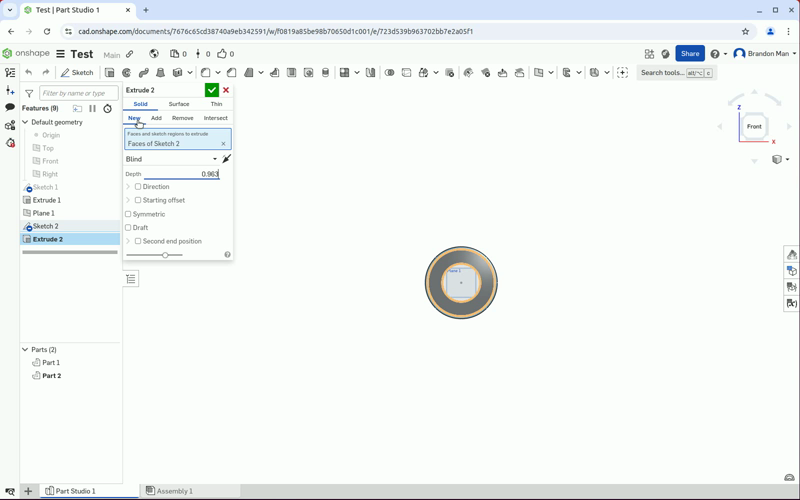
key(enter)
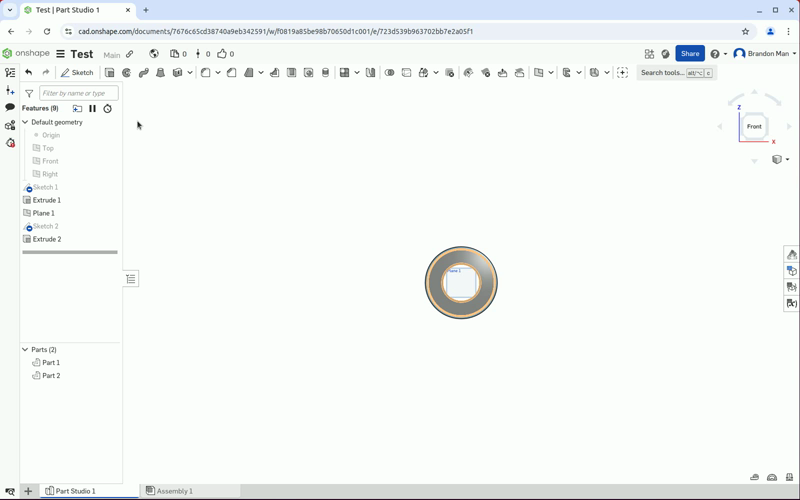
key(shift+h)
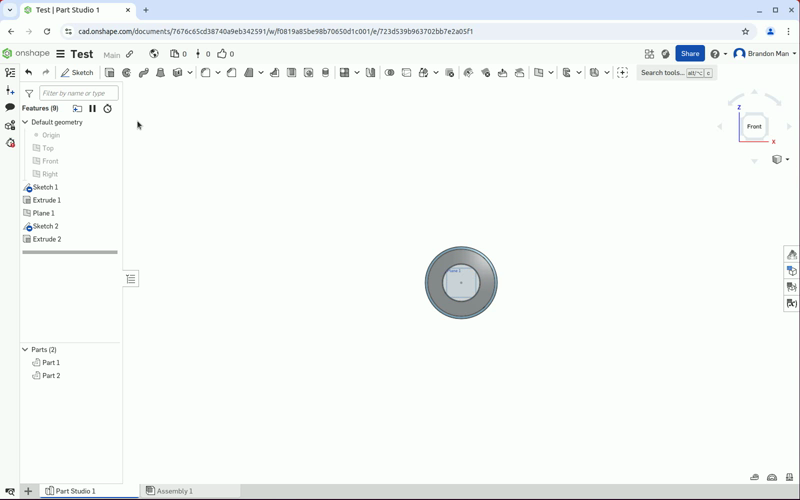
key(shift+h)
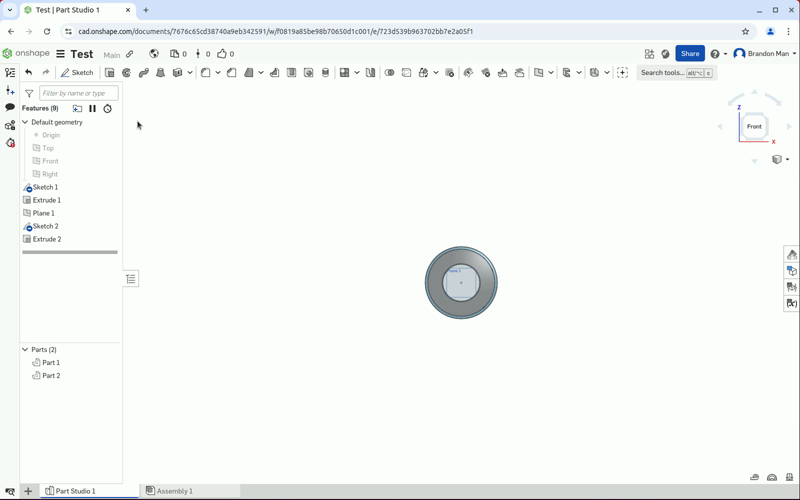
key(shift+7)
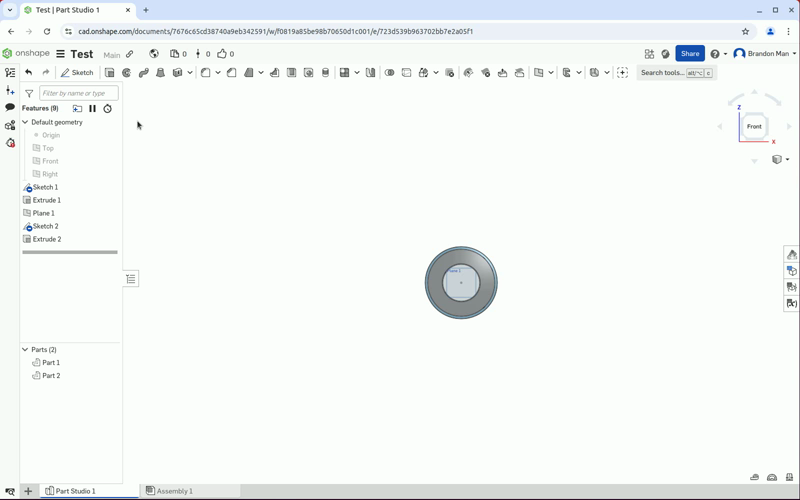
key(left, 2)
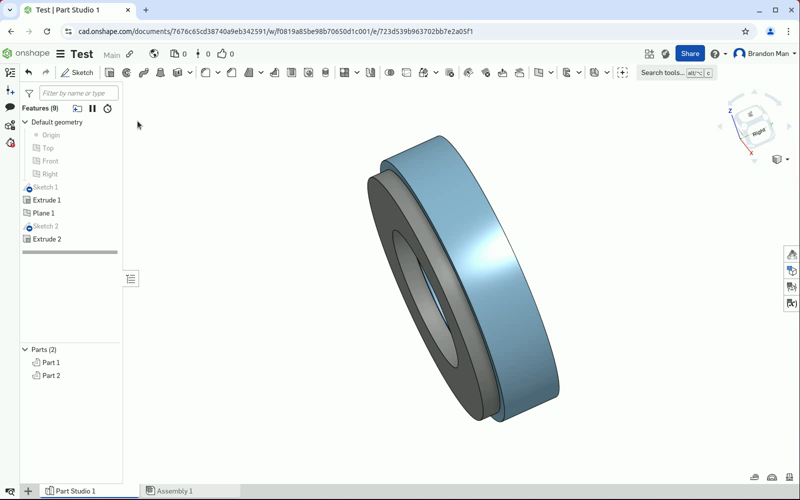
key(down, 2)
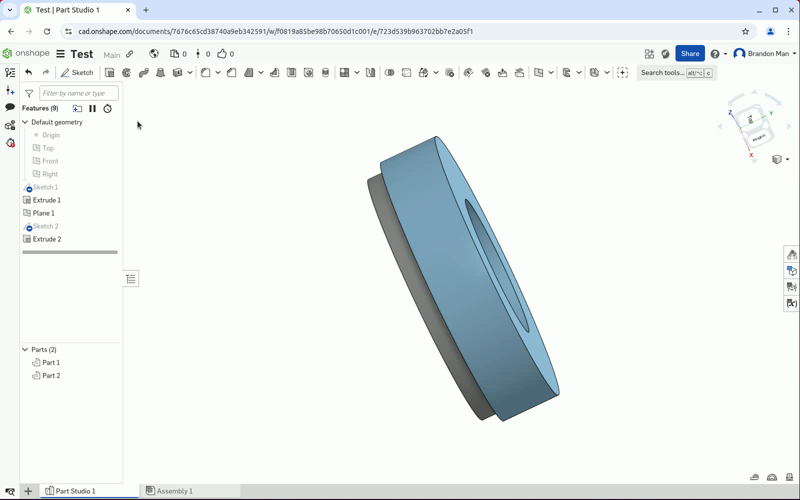
key(up, 2)
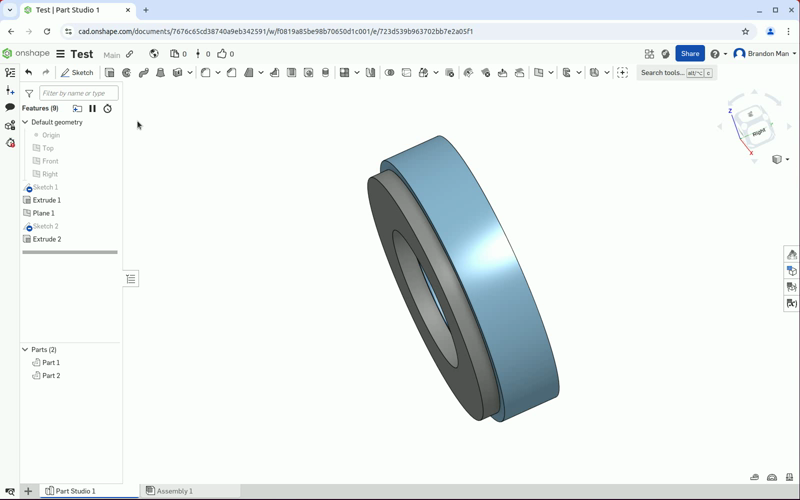
key(right, 2)
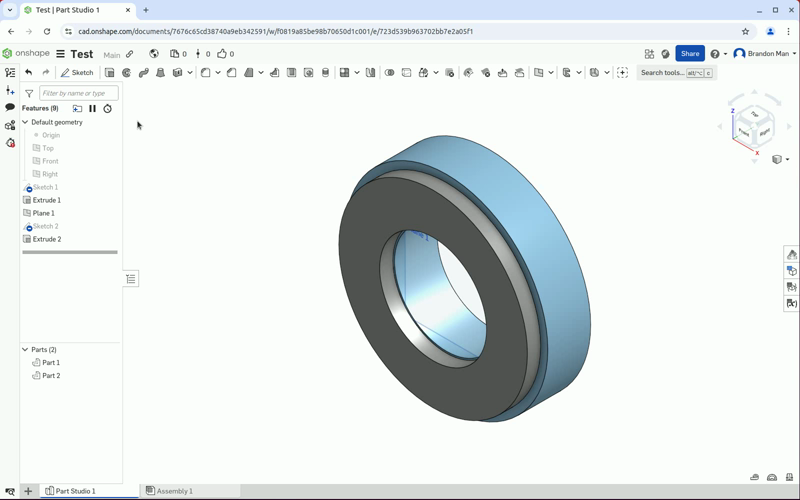
mouse_move(73, 189)
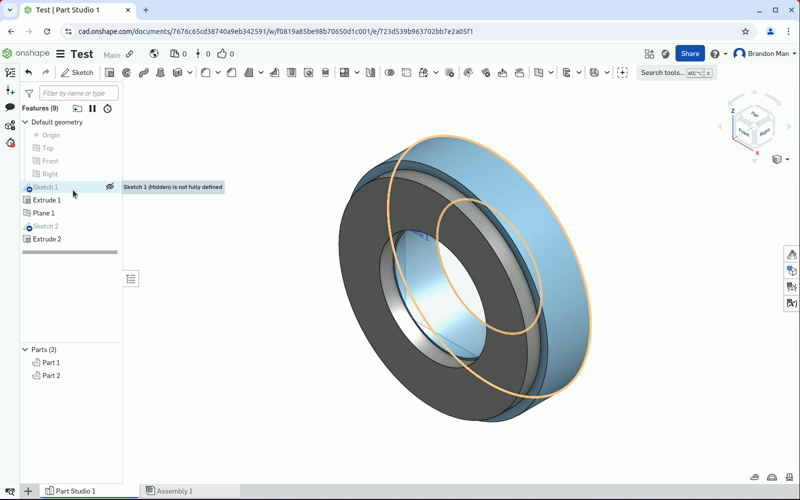
click(73, 189)